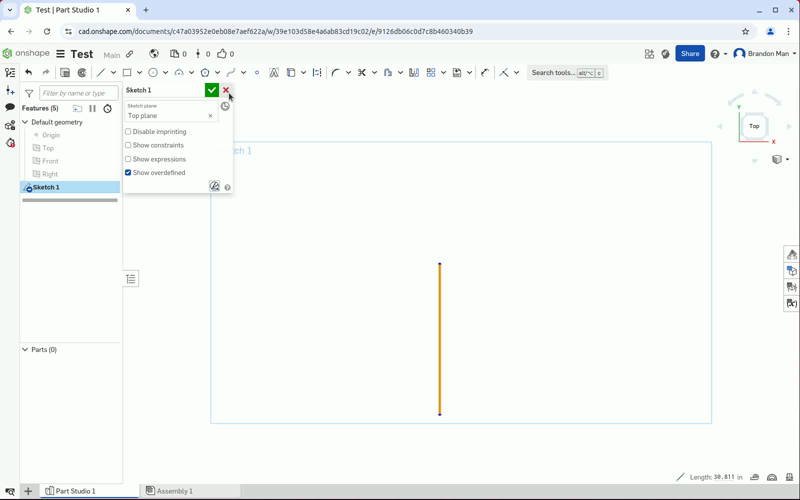
key(shift+h)
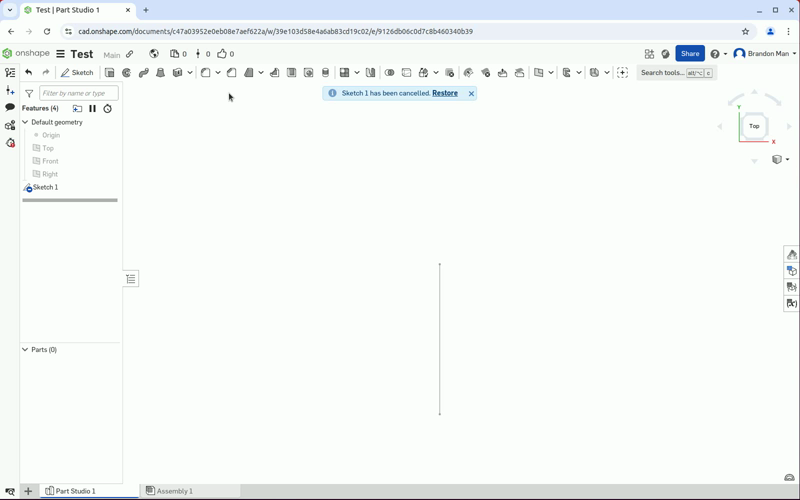
mouse_move(73, 352)
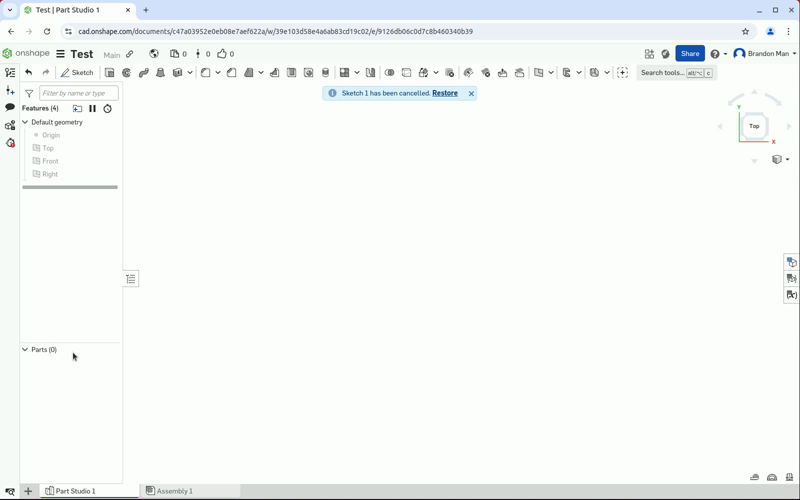
key(y)
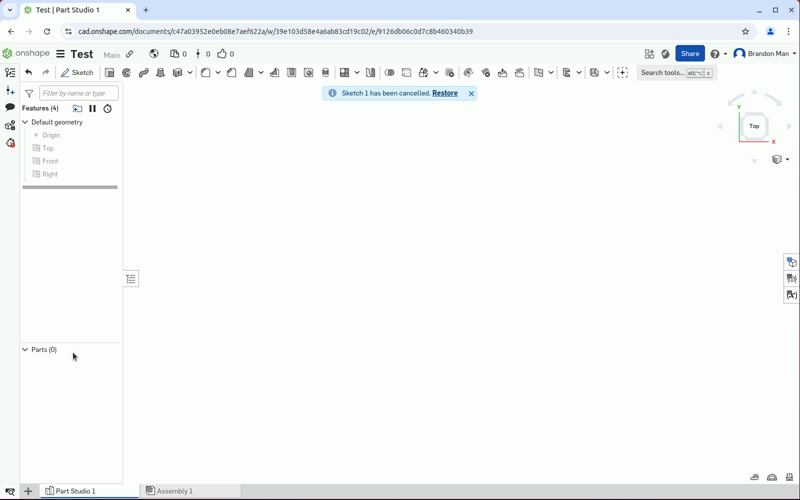
key(shift+p)
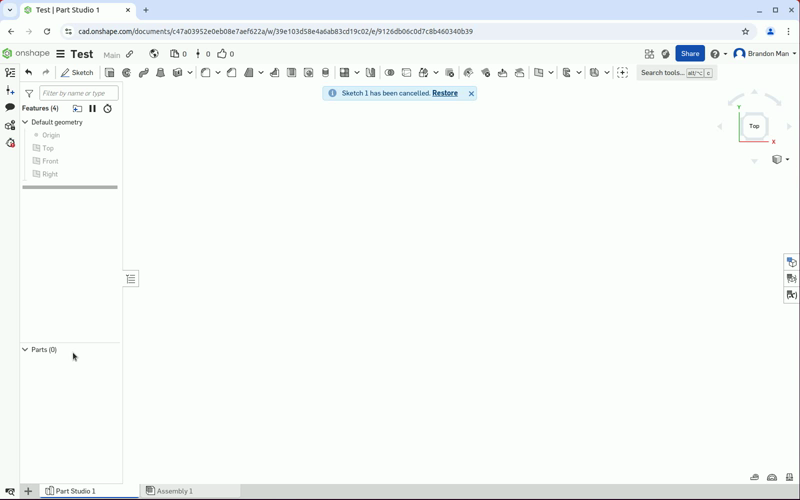
key(space)
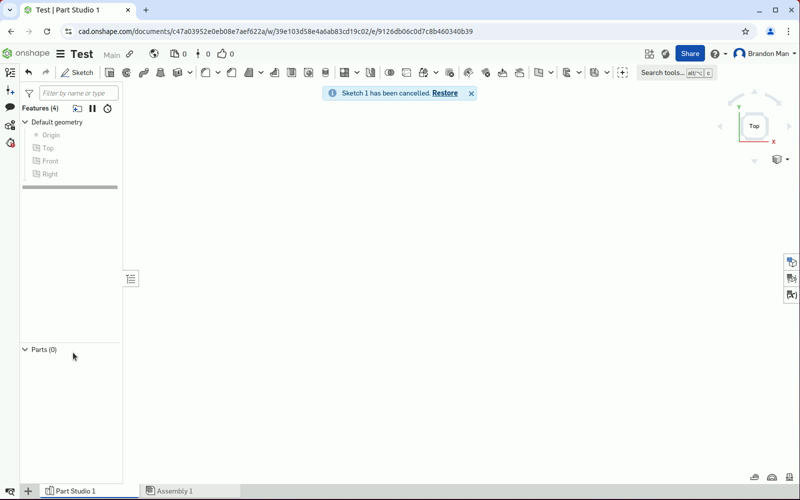
key_down(shift)
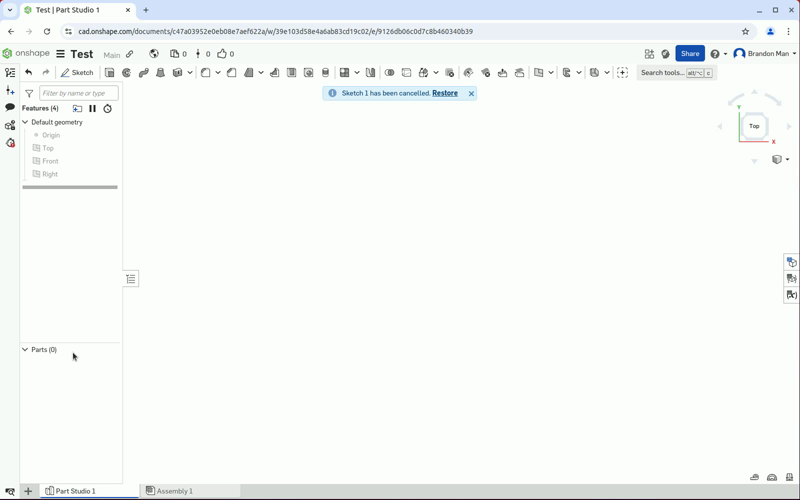
key(up)
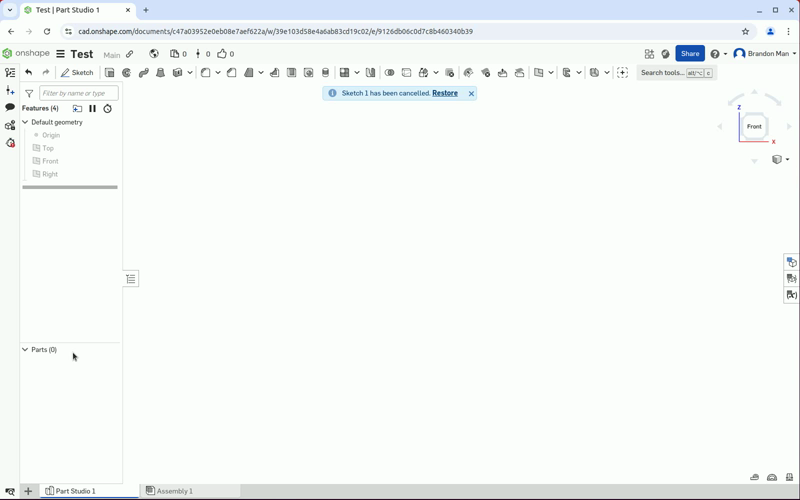
key_up(shift)
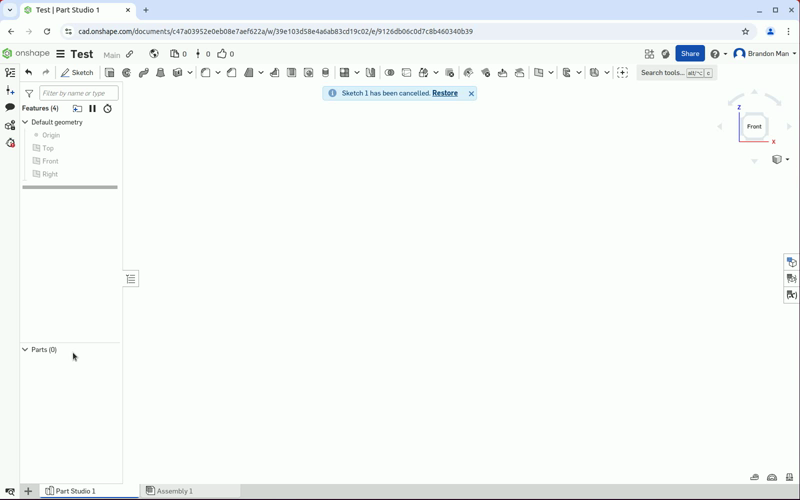
mouse_move(73, 352)
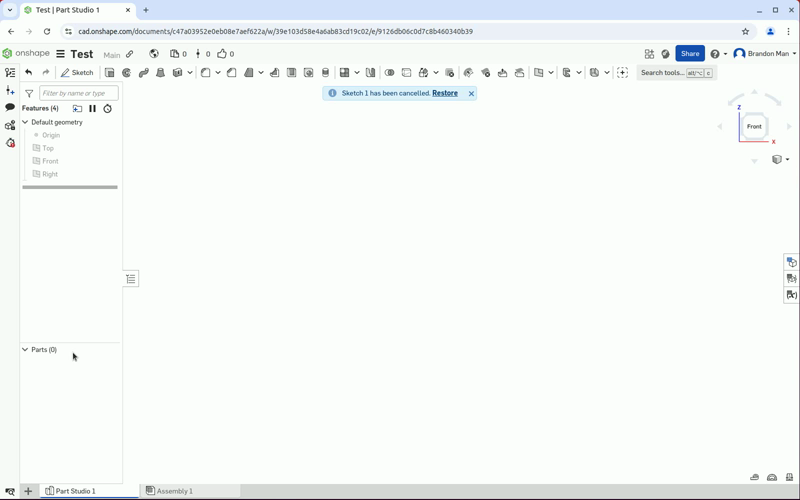
key(shift+y)
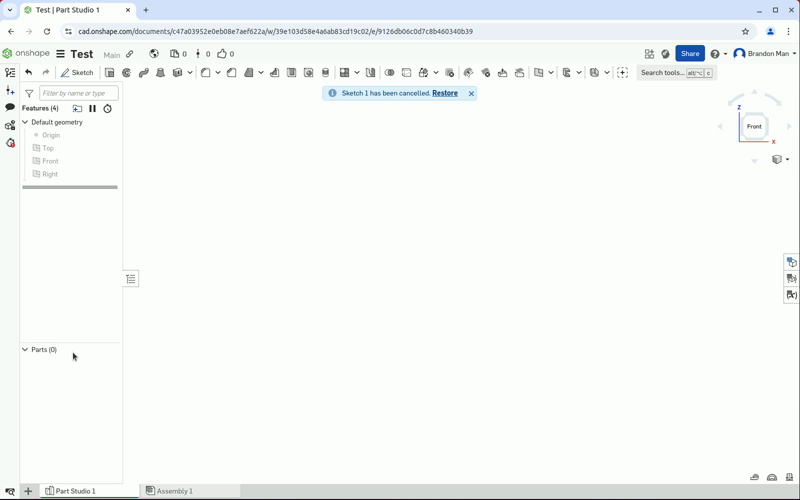
key(shift+s)
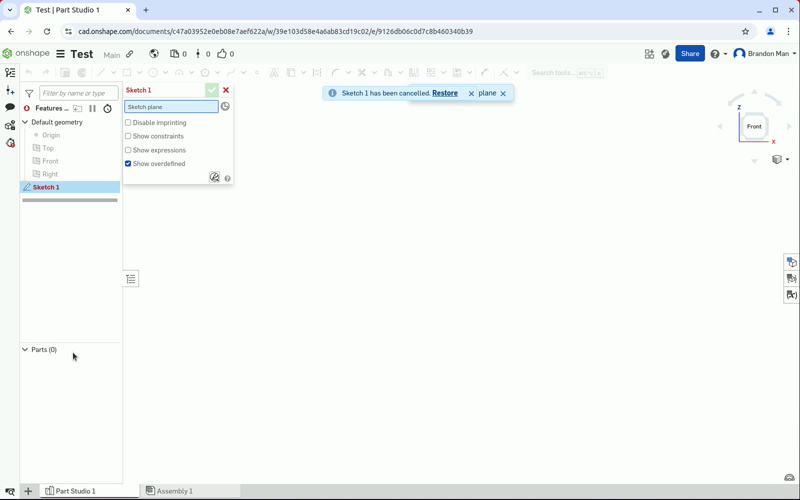
mouse_move(73, 163)
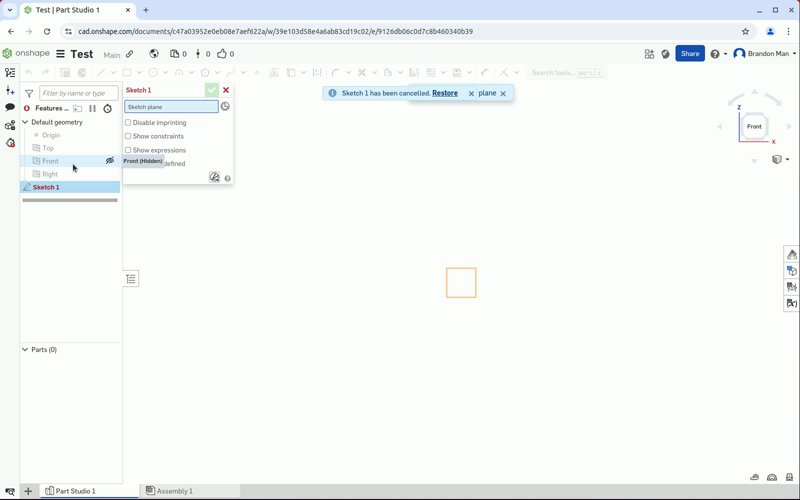
click(73, 163)
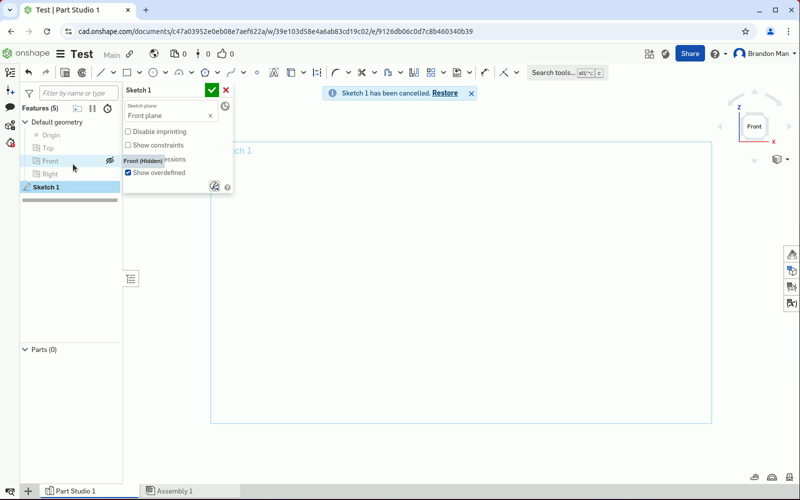
mouse_move(73, 352)
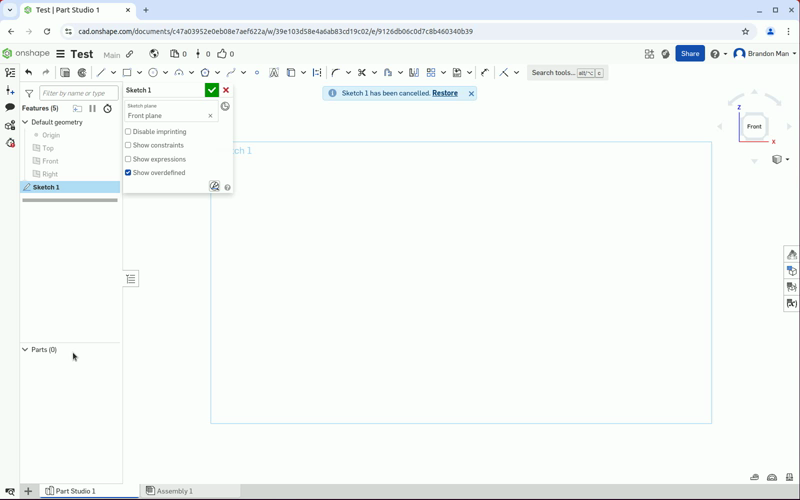
key(y)
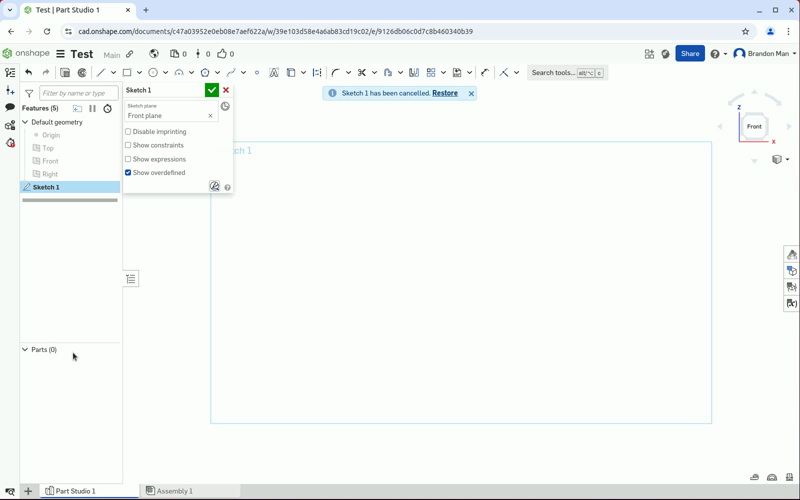
key(l)
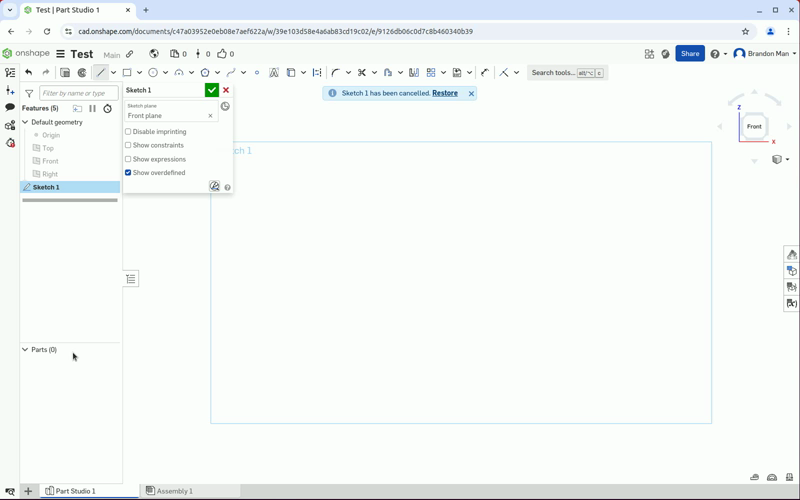
key_down(shift)
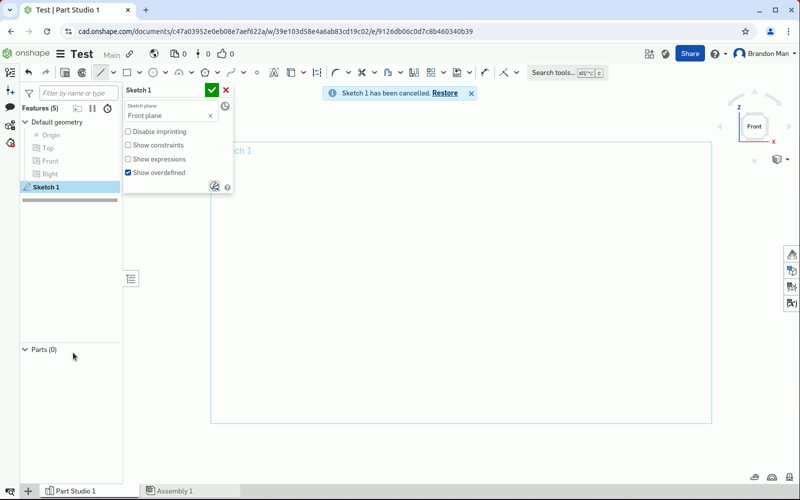
mouse_move(460, 373)
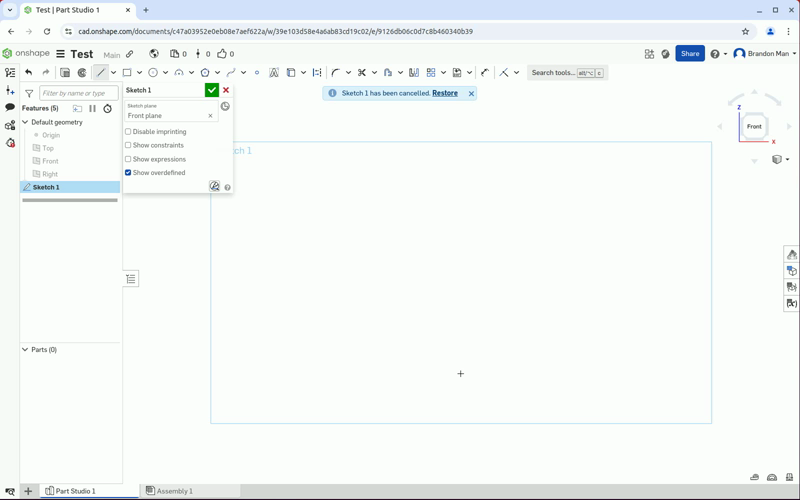
click(460, 373)
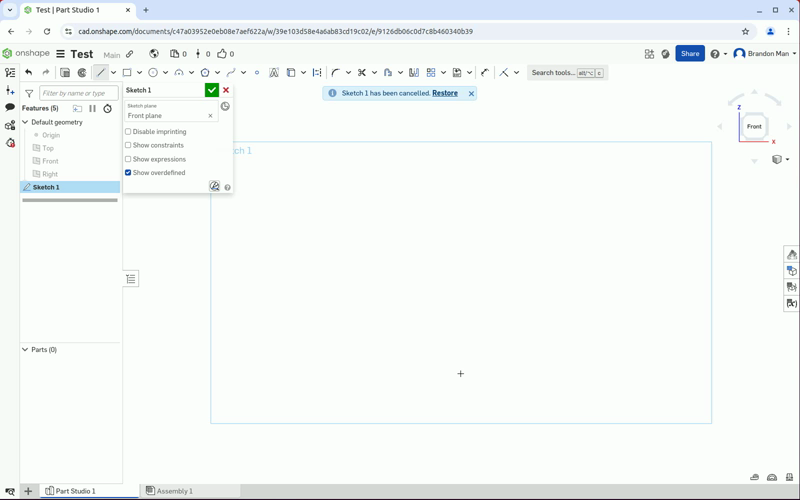
key_up(shift)
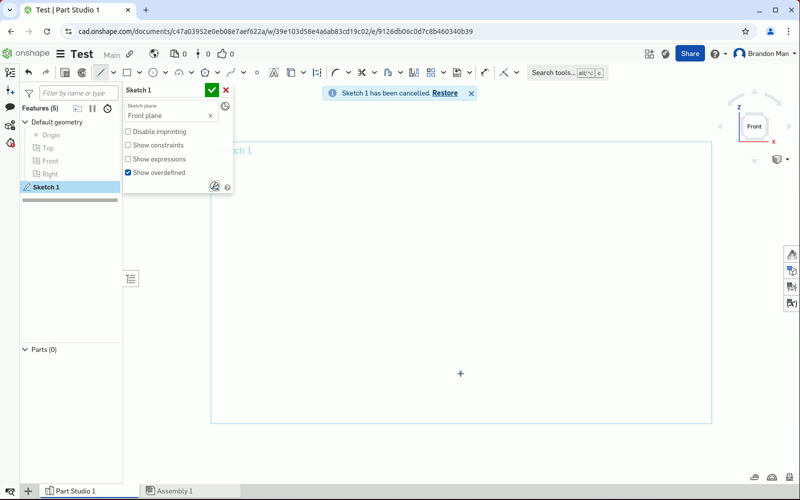
key_down(shift)
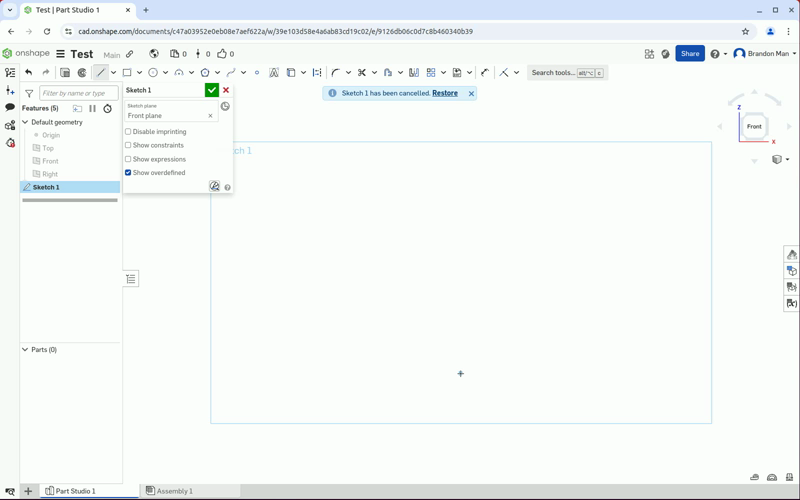
mouse_move(551, 373)
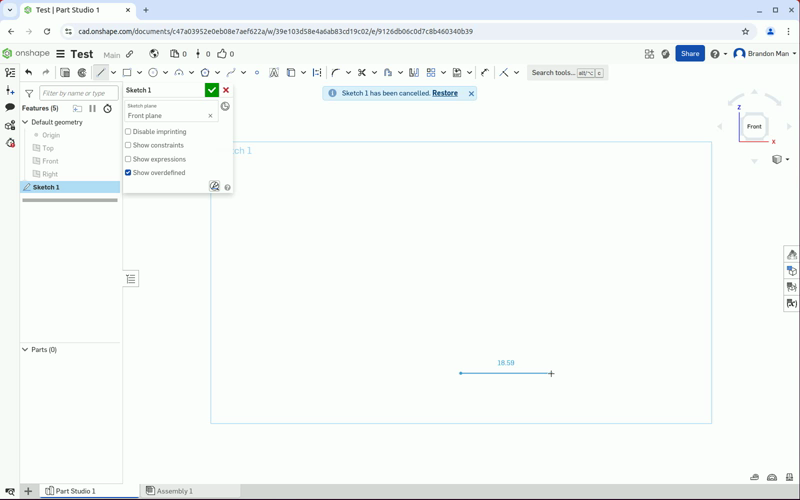
click(551, 373)
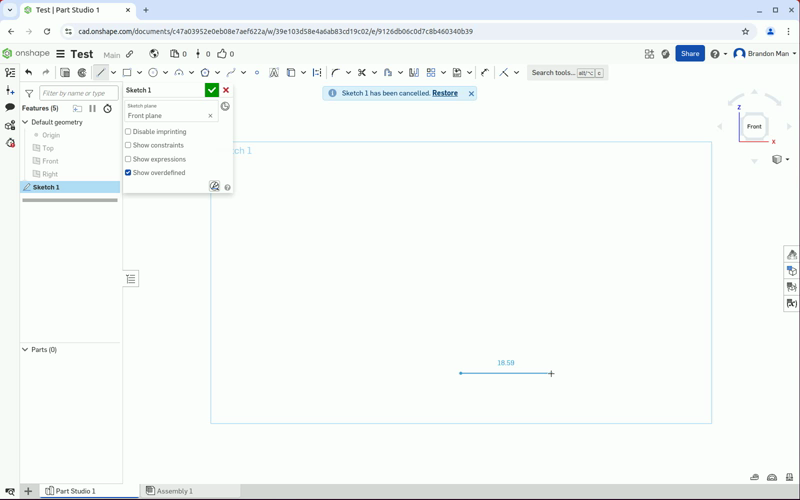
key_up(shift)
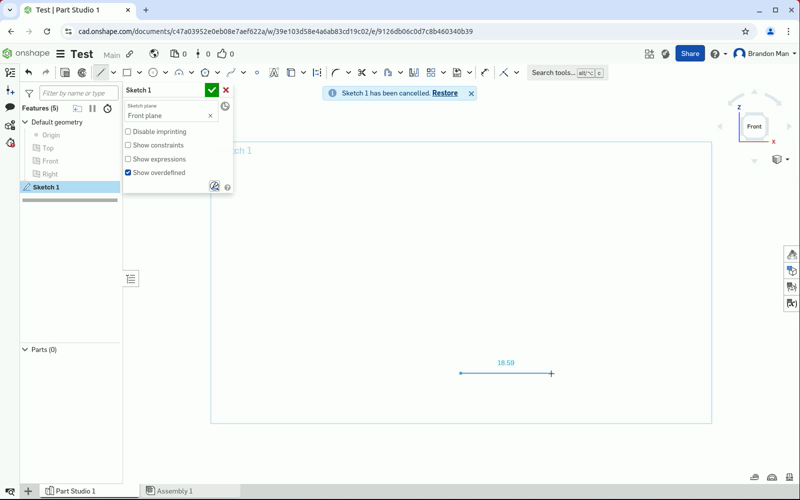
key_down(shift)
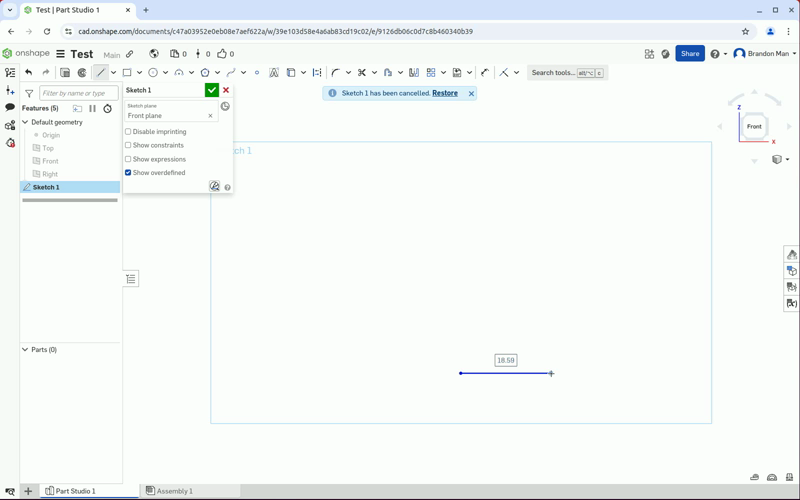
mouse_move(551, 282)
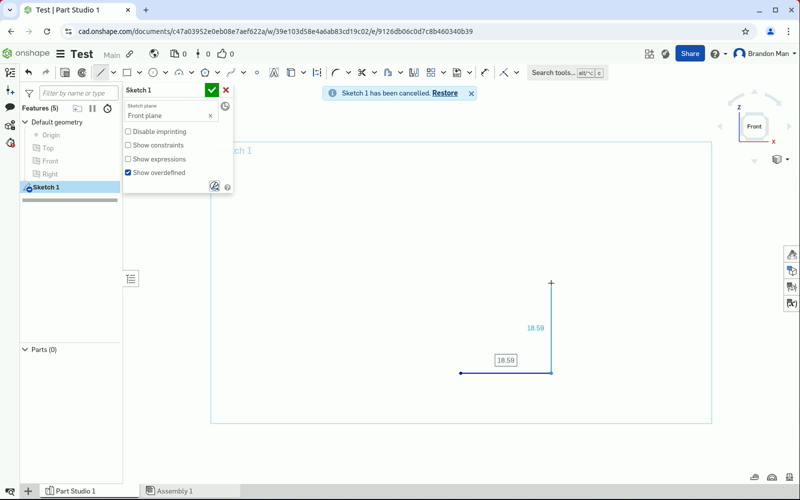
click(551, 282)
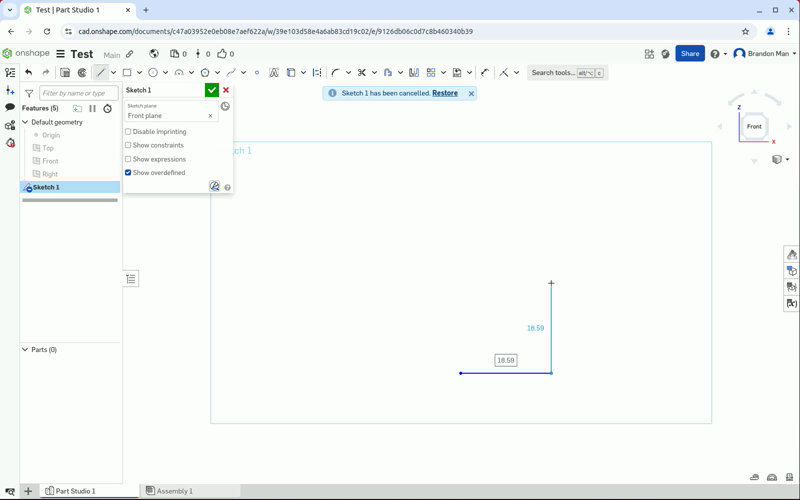
key_up(shift)
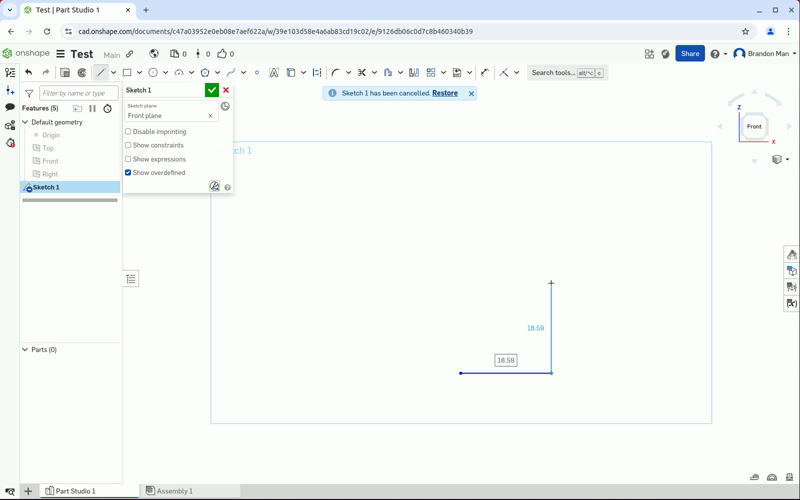
key_down(shift)
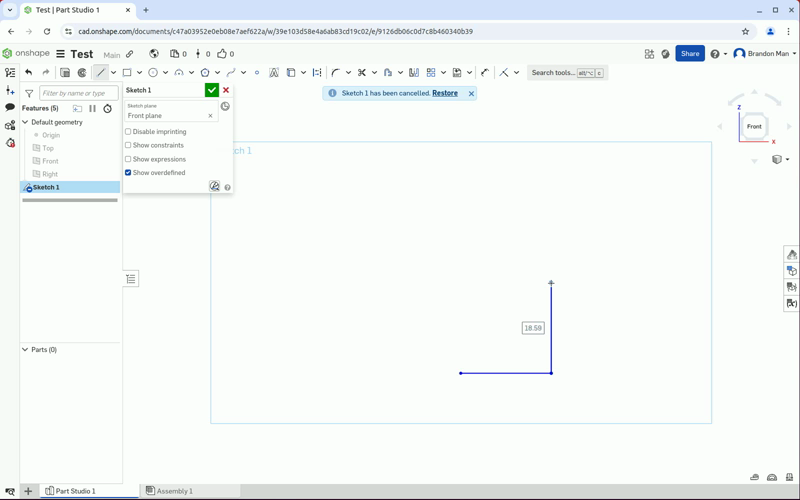
mouse_move(460, 282)
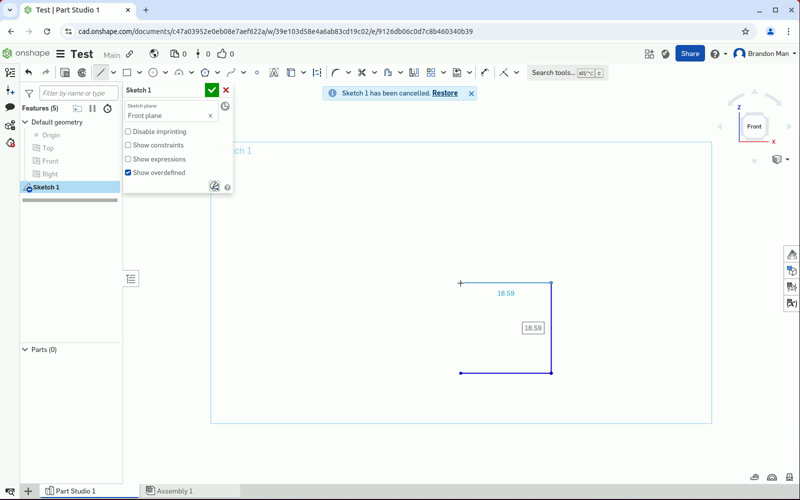
click(460, 282)
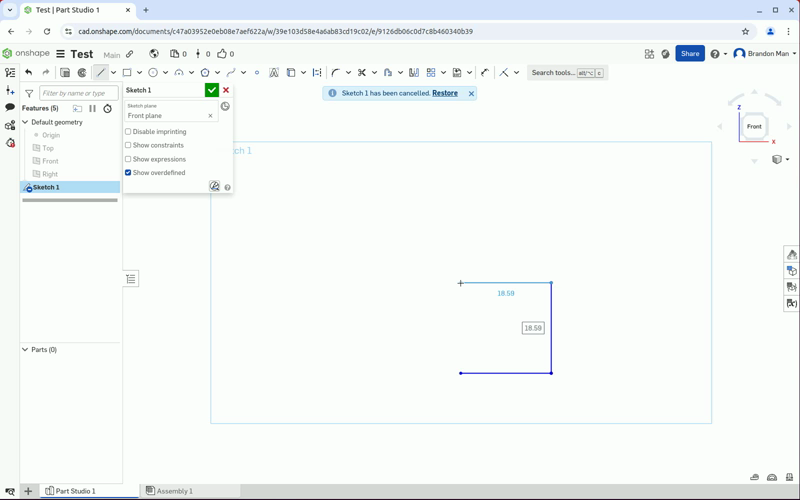
key_up(shift)
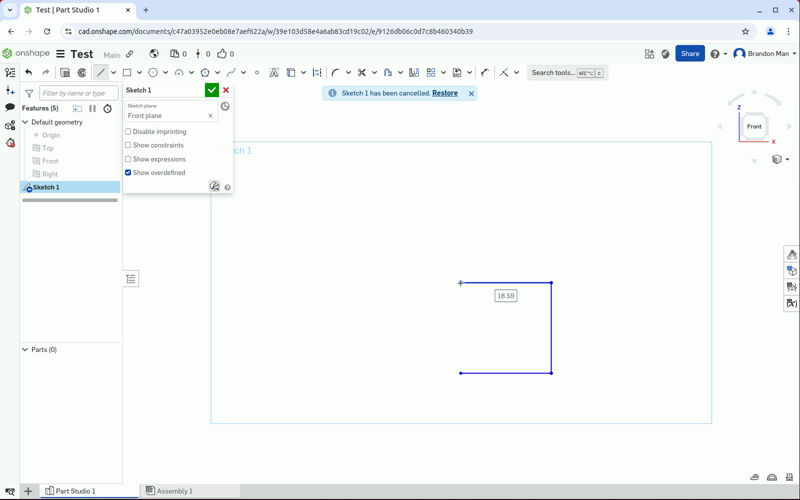
key_down(shift)
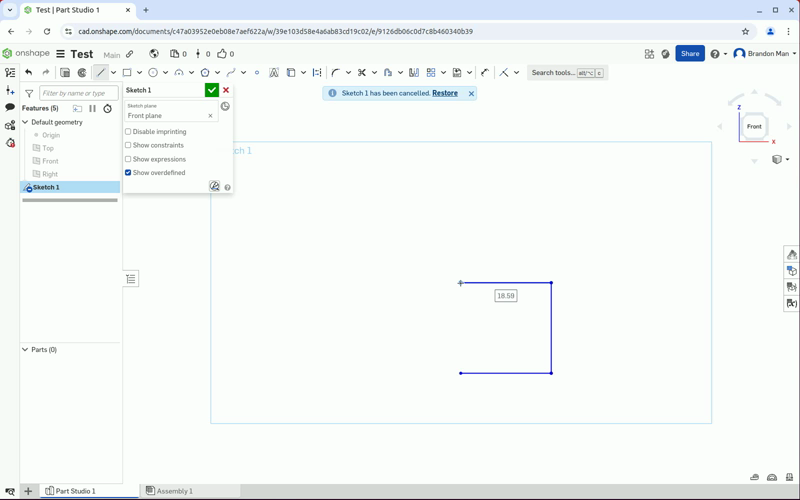
mouse_move(460, 373)
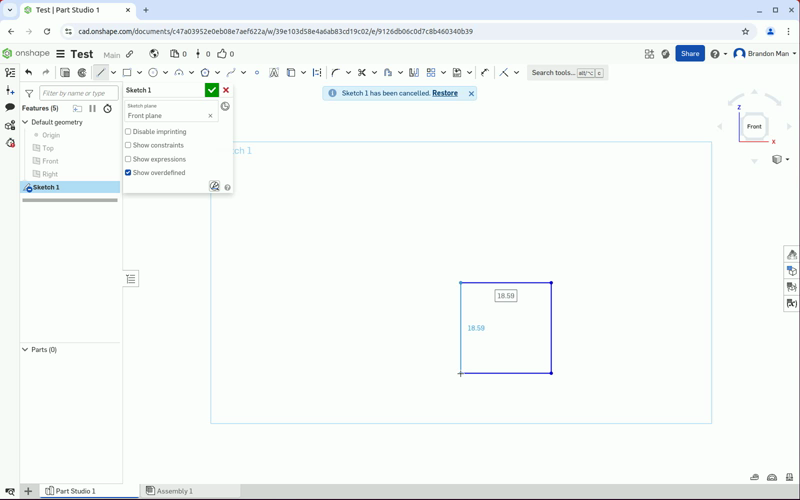
key_up(shift)
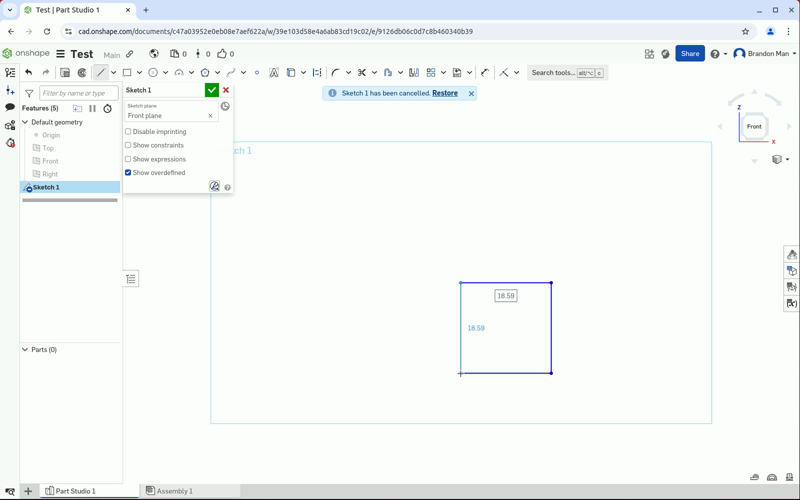
click(460, 373)
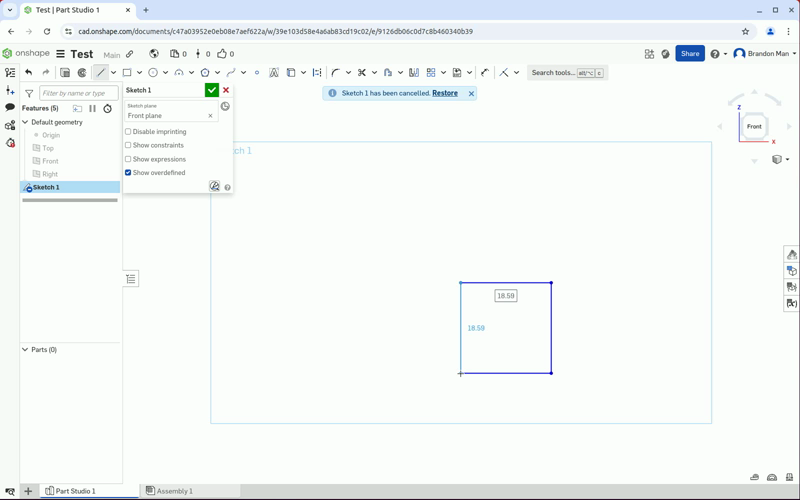
key(esc)
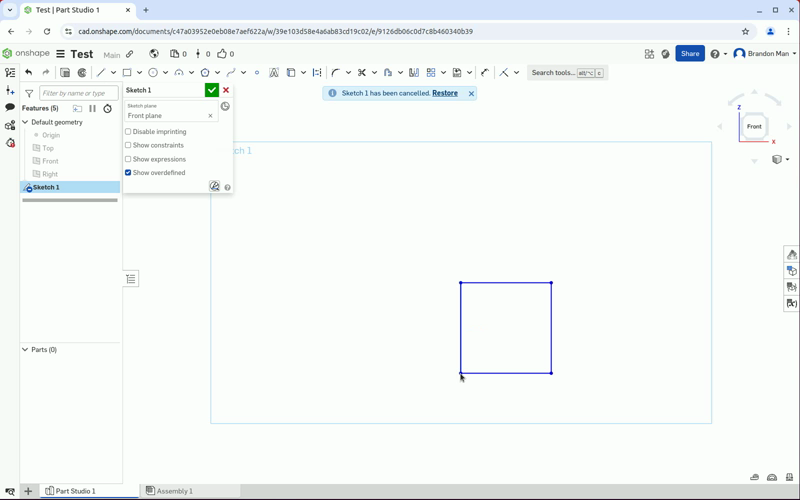
mouse_move(515, 335)
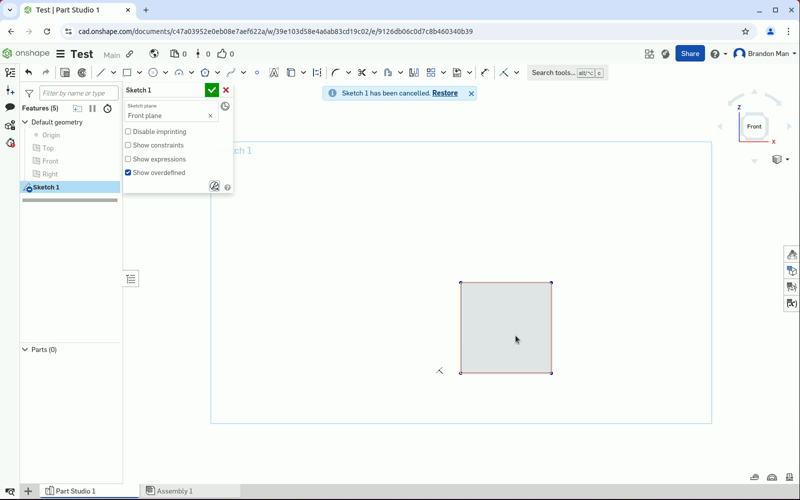
click(515, 335)
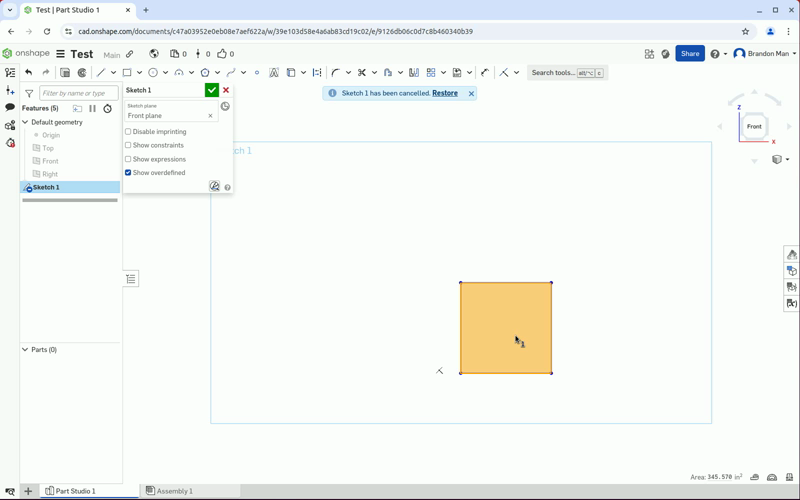
mouse_move(73, 352)
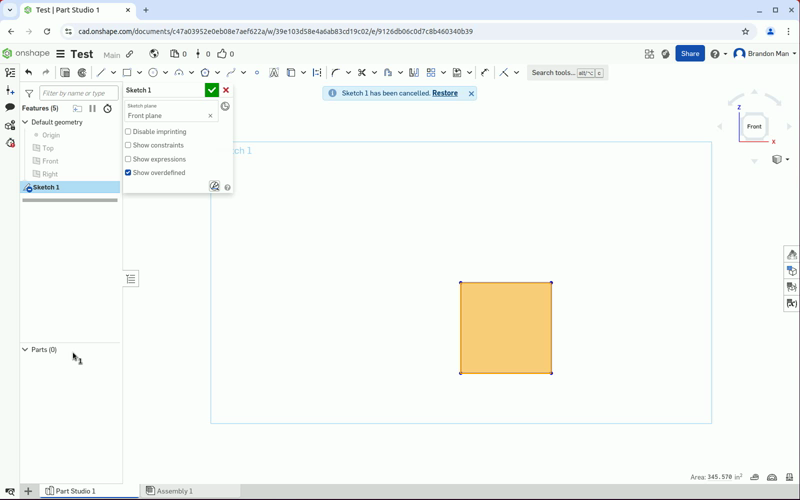
key(shift+y)
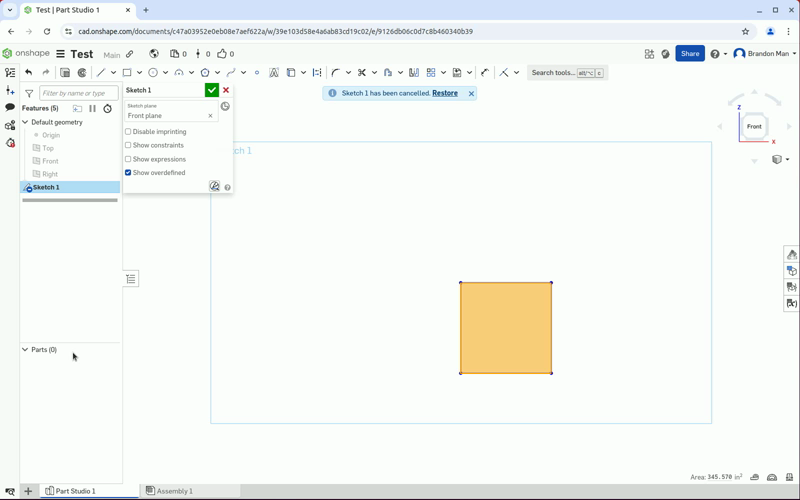
key(shift+e)
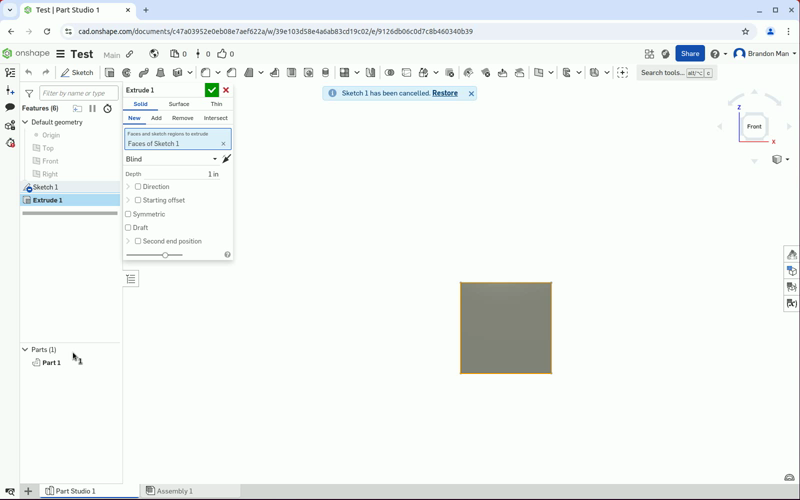
mouse_move(143, 106)
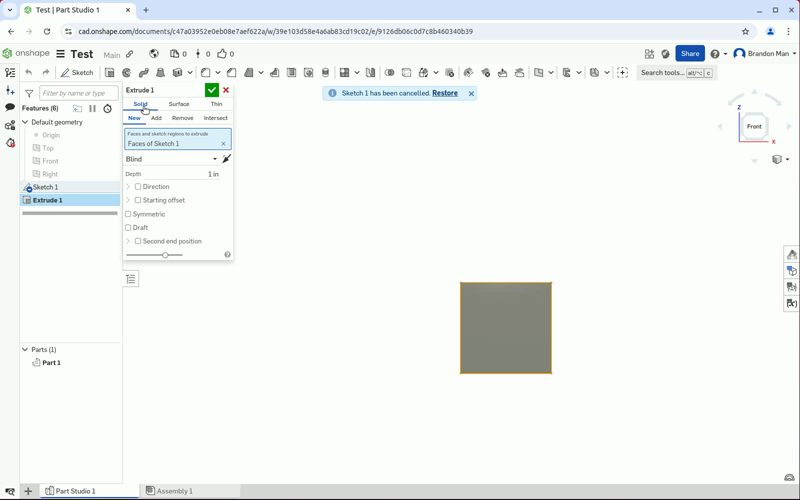
click(143, 106)
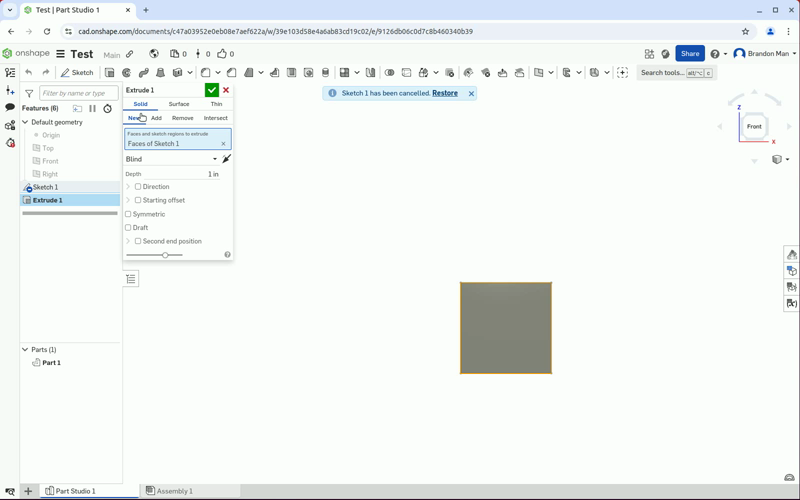
mouse_move(137, 120)
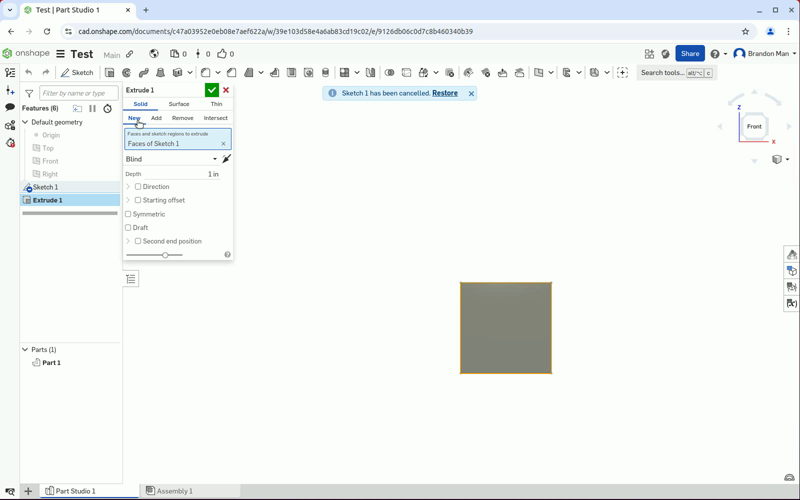
click(137, 120)
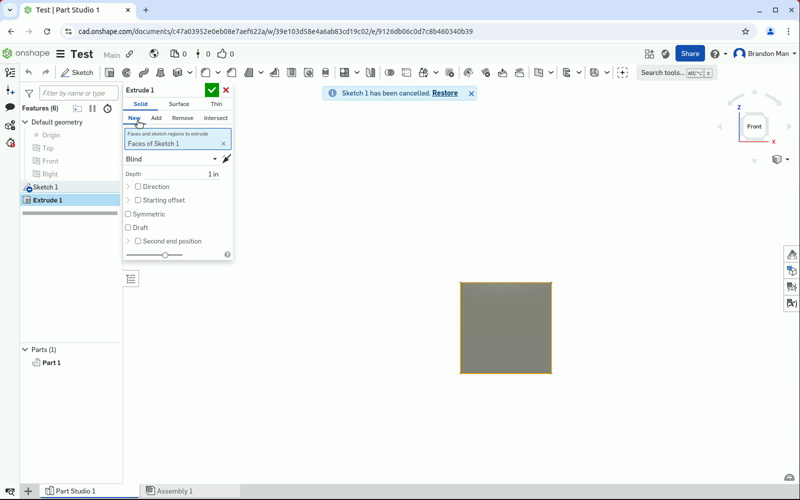
key(tab, 4)
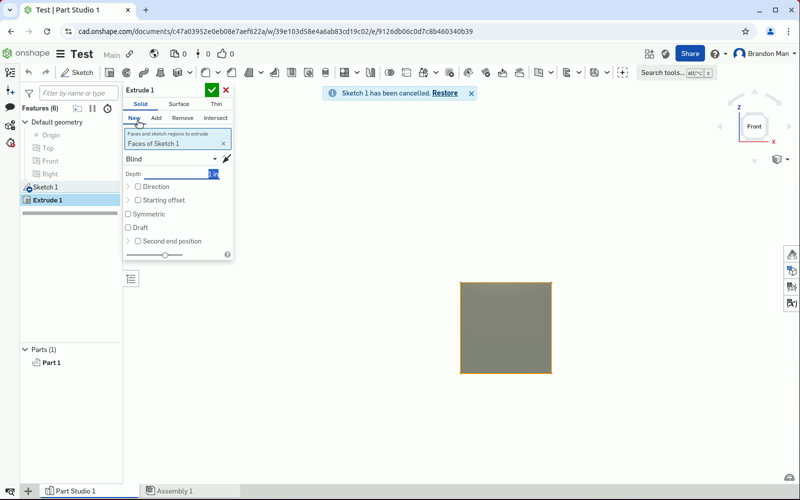
text(18.535)
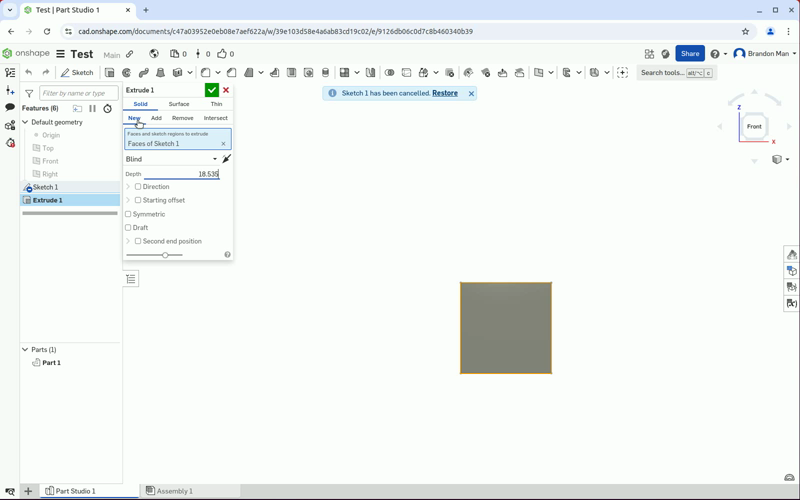
key(enter)
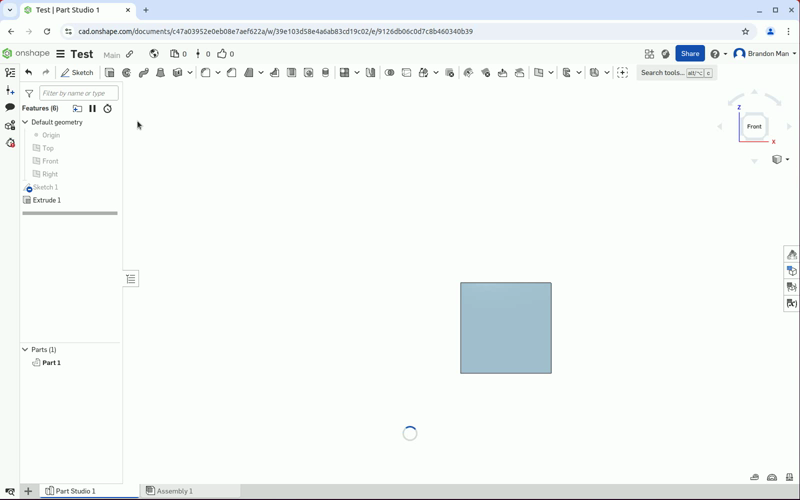
key(shift+h)
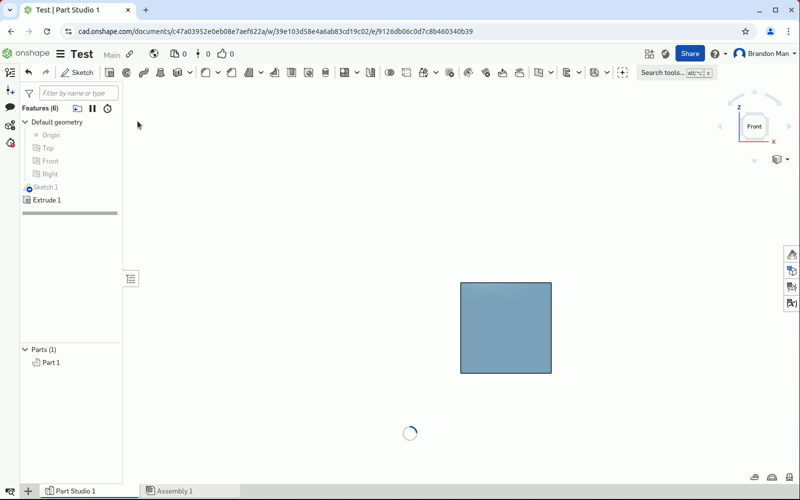
key(shift+h)
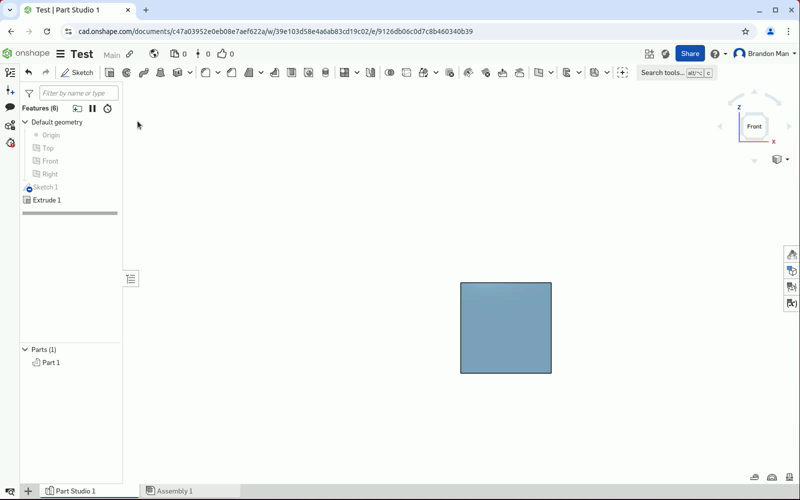
mouse_move(73, 189)
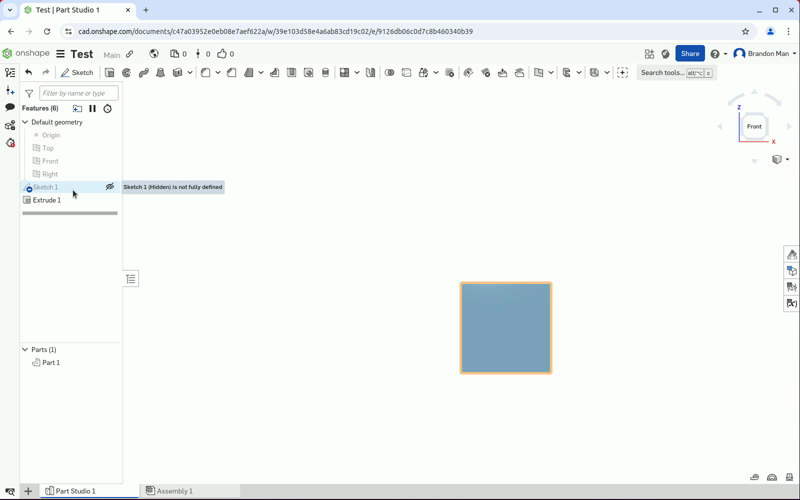
click(73, 189)
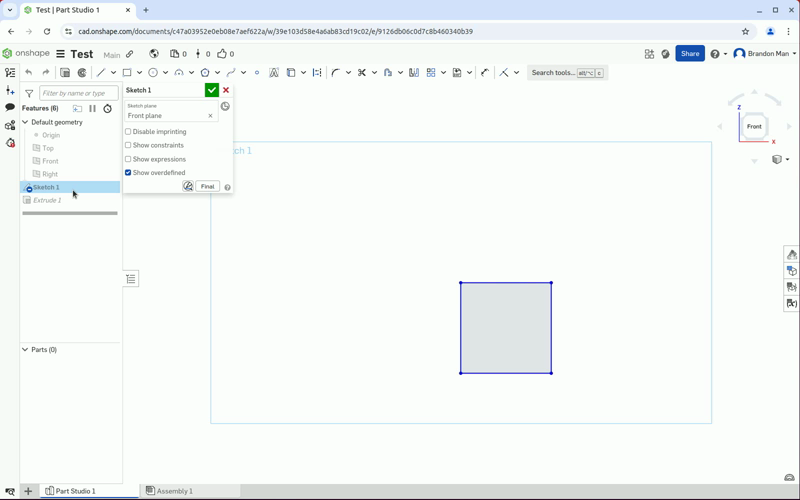
mouse_move(229, 92)
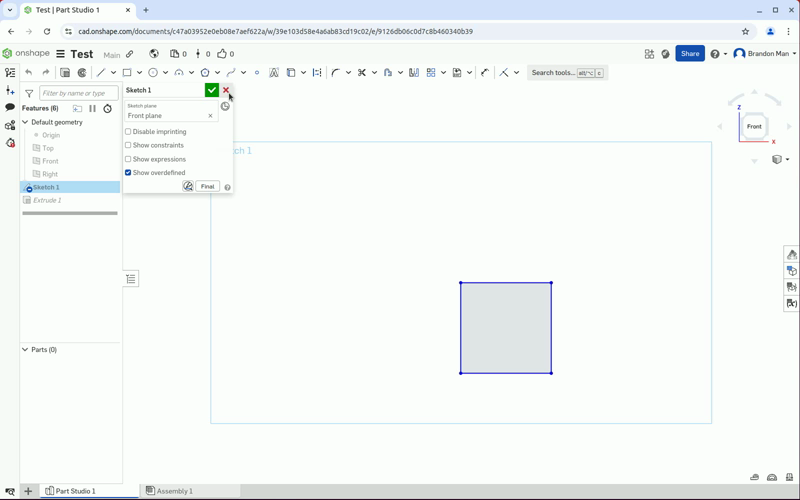
click(229, 92)
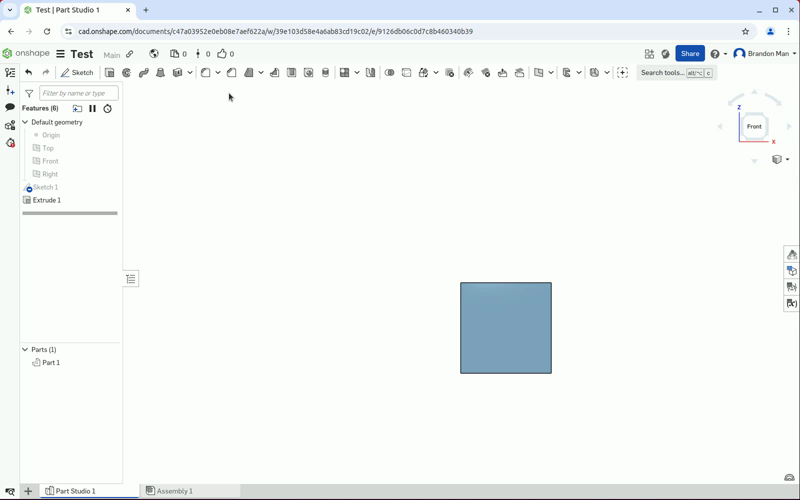
mouse_move(73, 352)
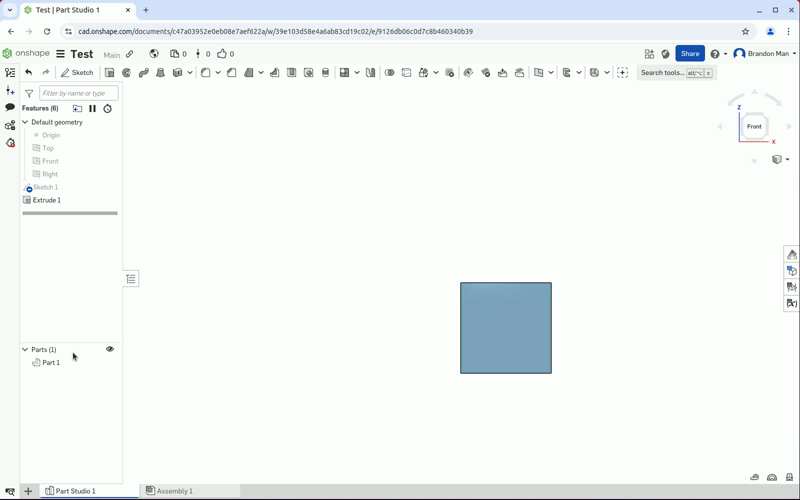
key(y)
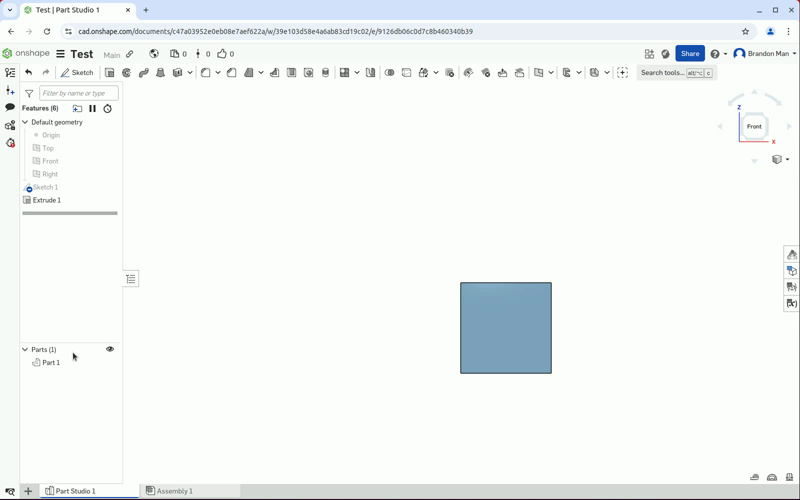
key(shift+p)
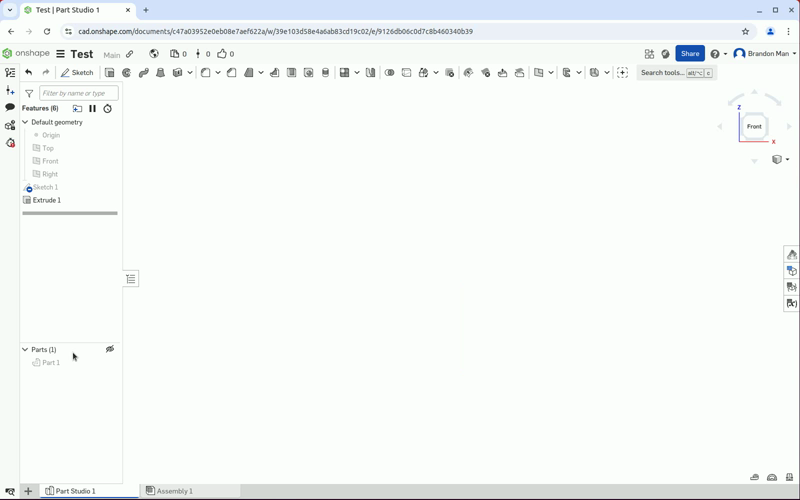
key(space)
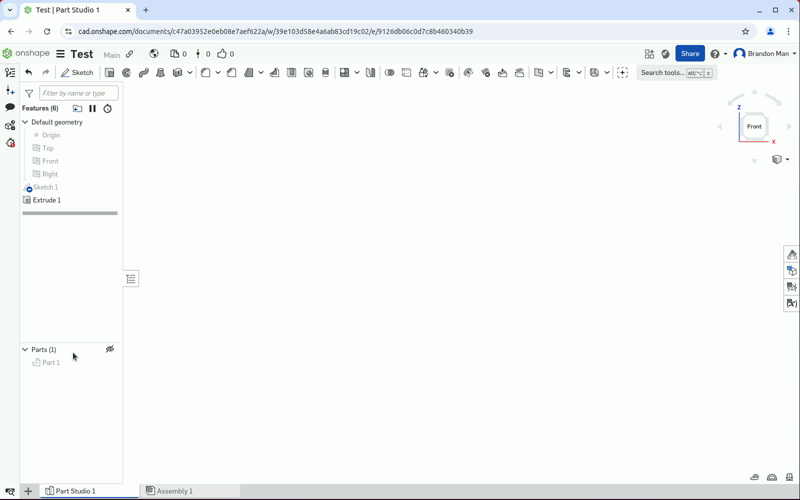
key_down(shift)
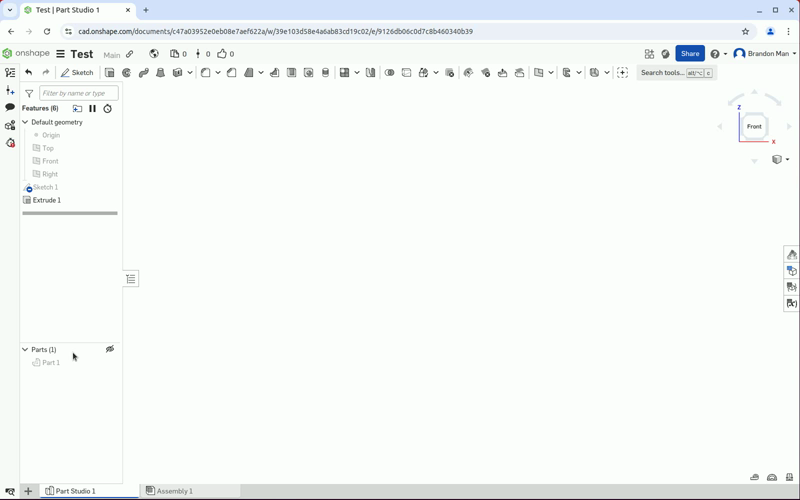
key(left)
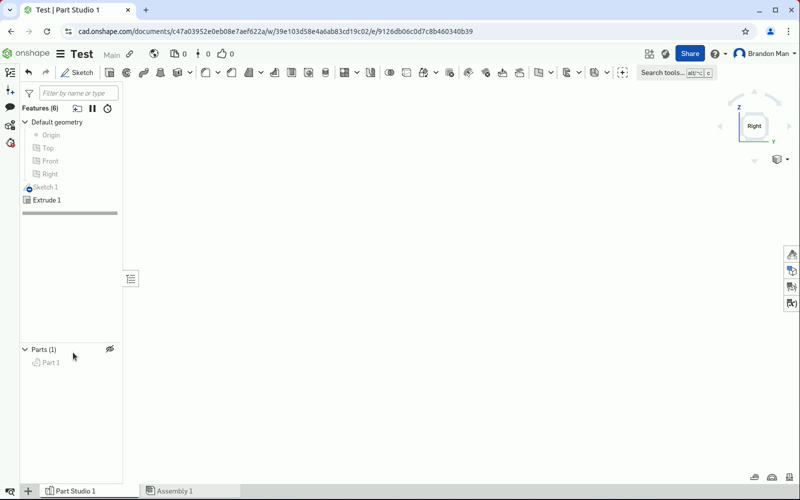
key_up(shift)
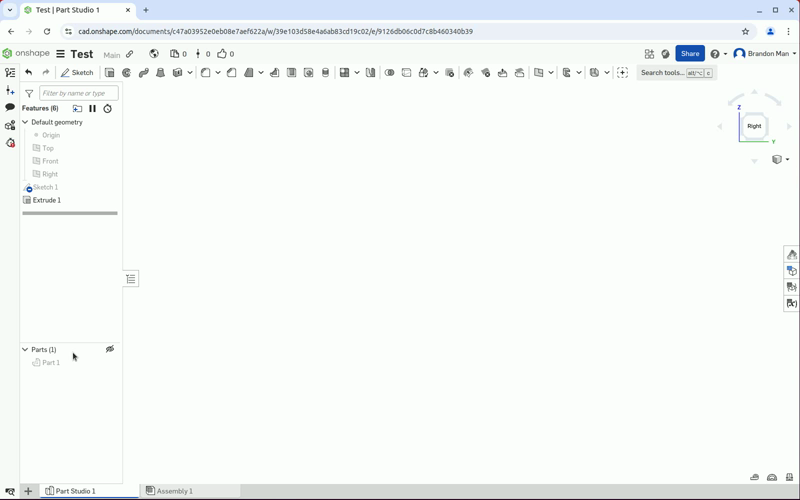
mouse_move(73, 352)
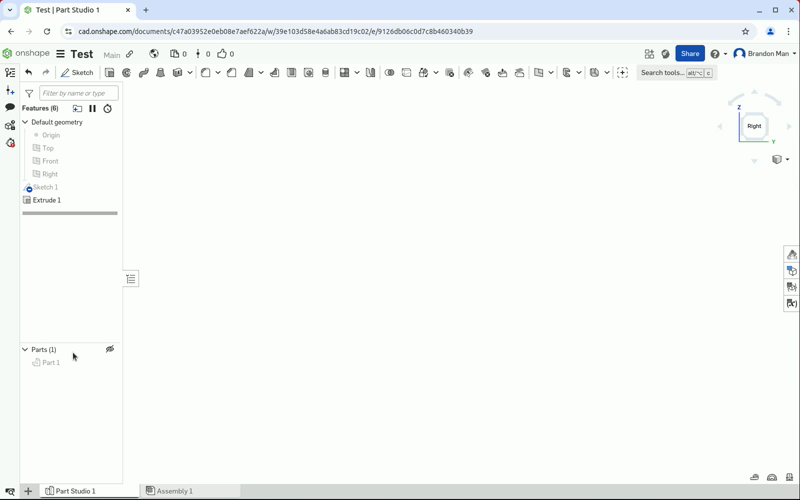
key(shift+y)
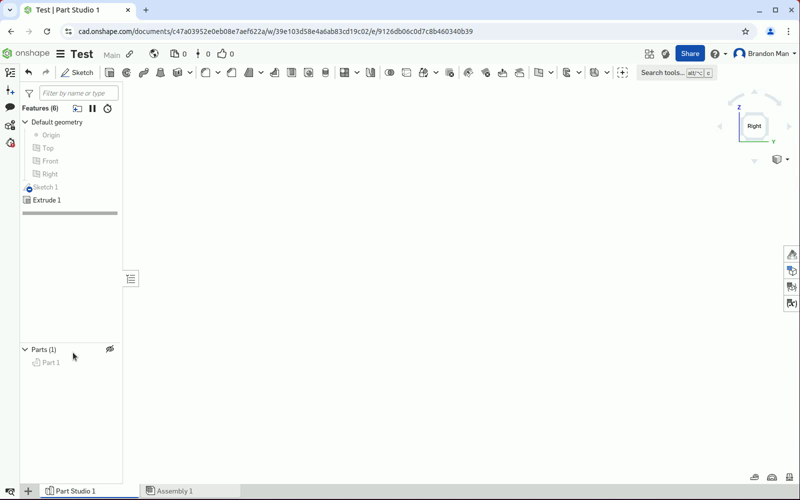
key(shift+s)
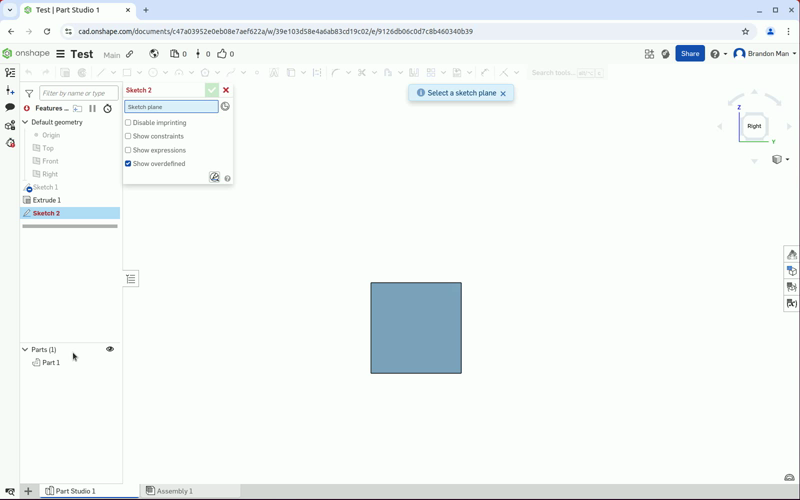
mouse_move(73, 176)
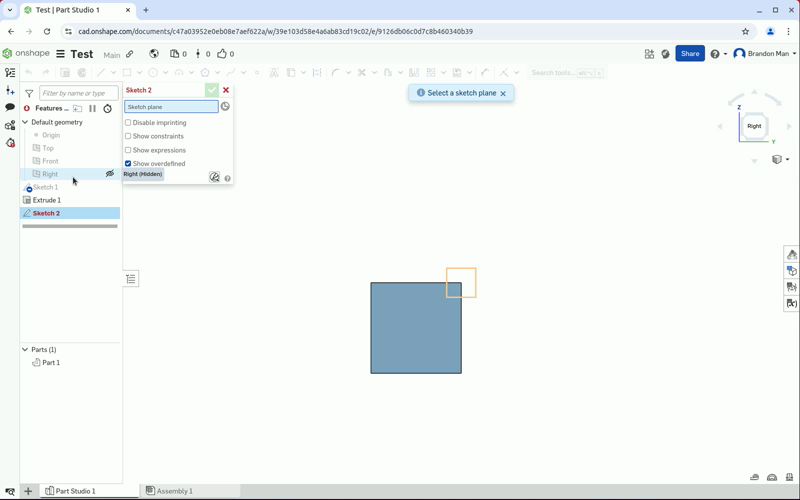
click(73, 176)
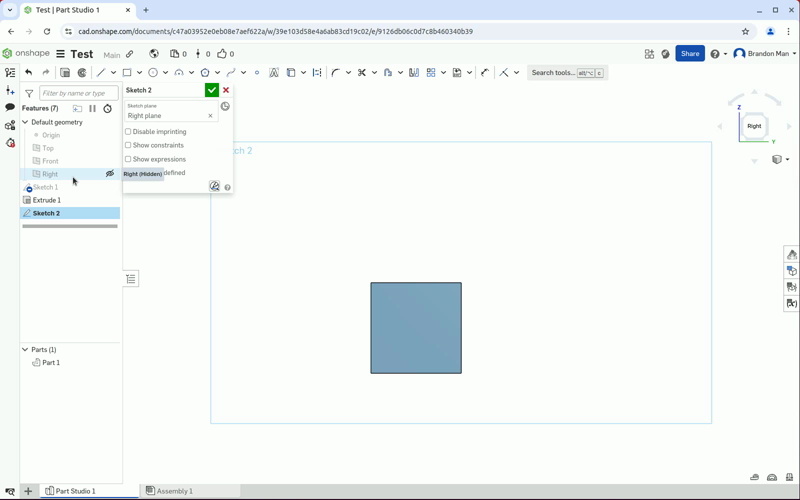
mouse_move(73, 352)
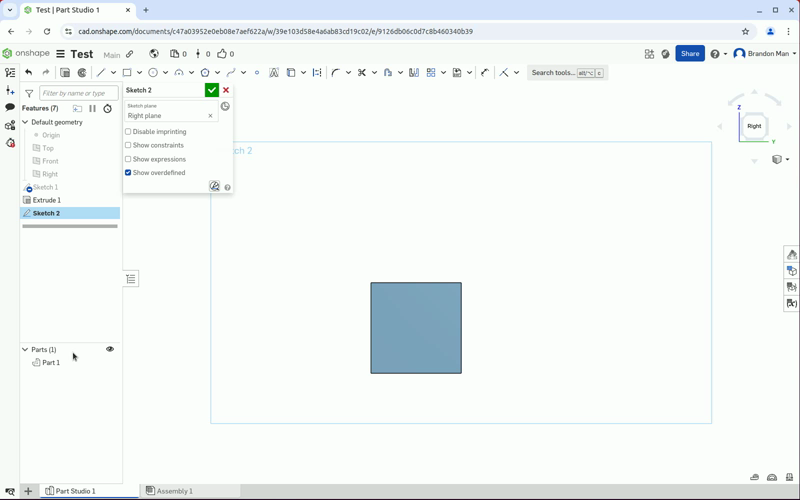
key(y)
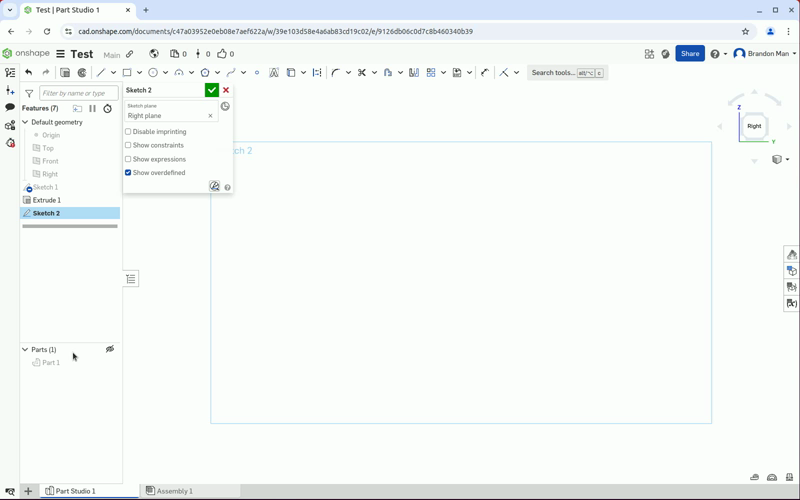
key(c)
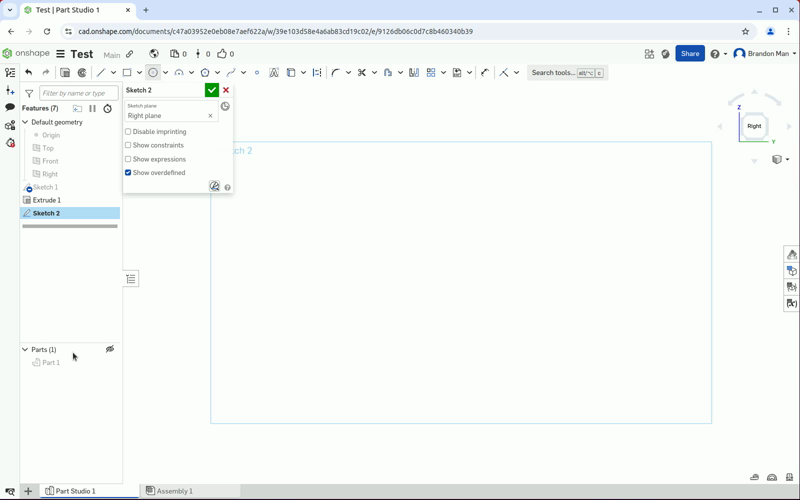
key_down(shift)
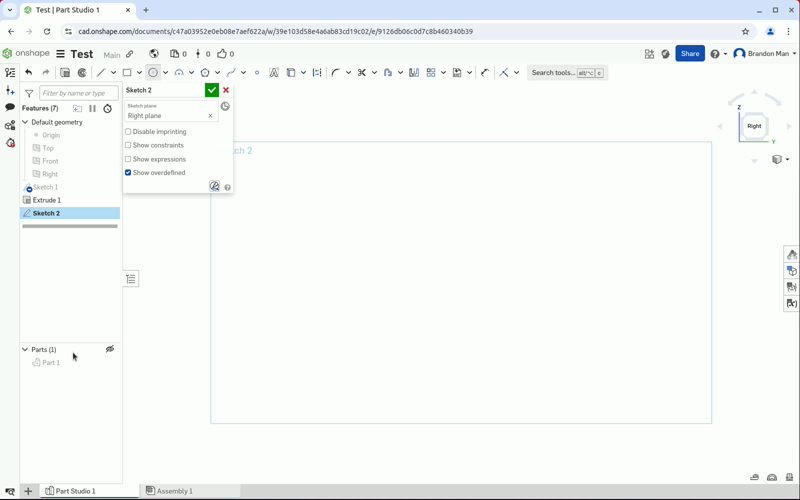
mouse_move(416, 327)
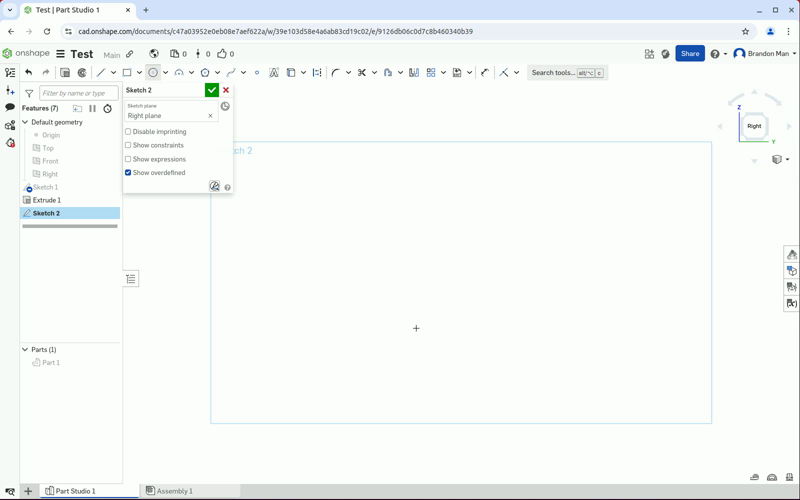
click(416, 327)
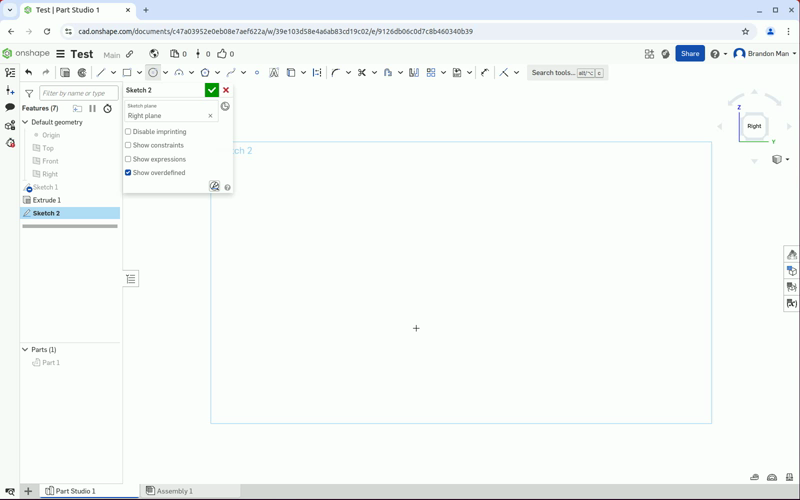
key_up(shift)
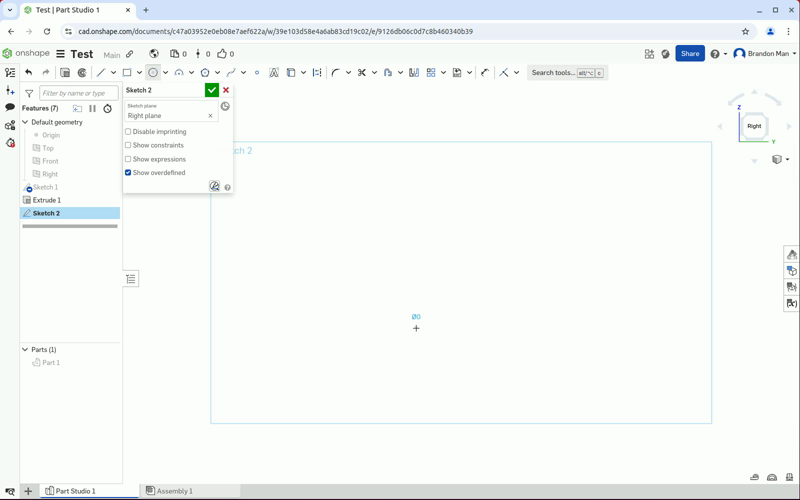
mouse_move(427, 327)
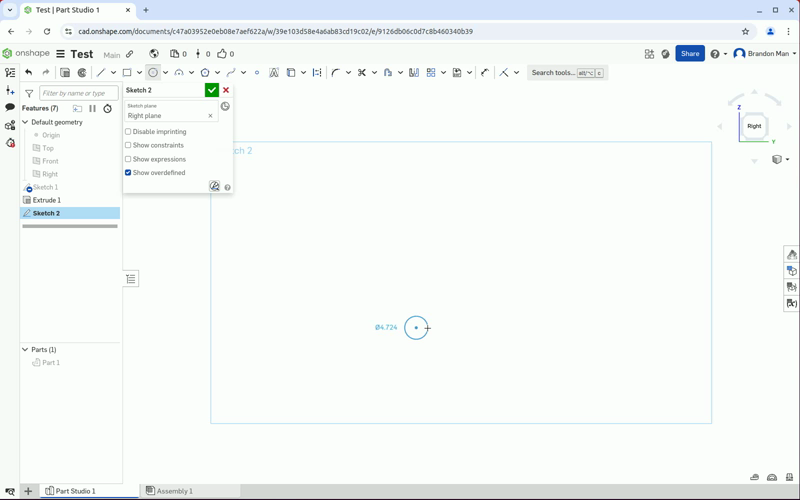
click(427, 327)
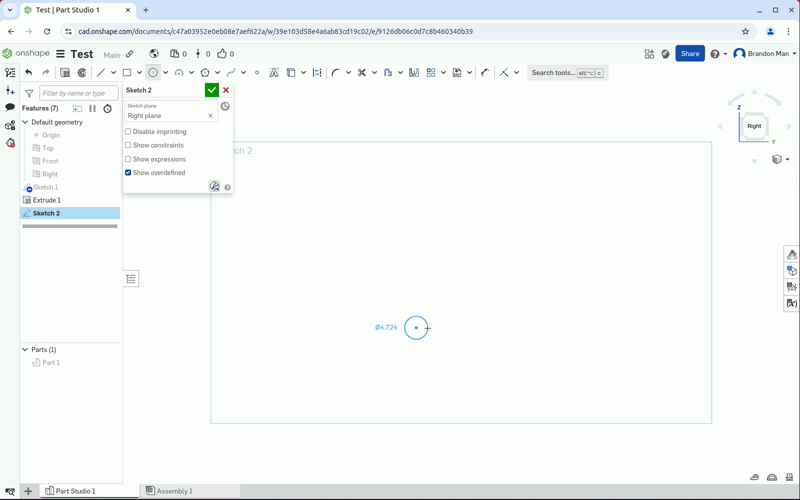
key(esc)
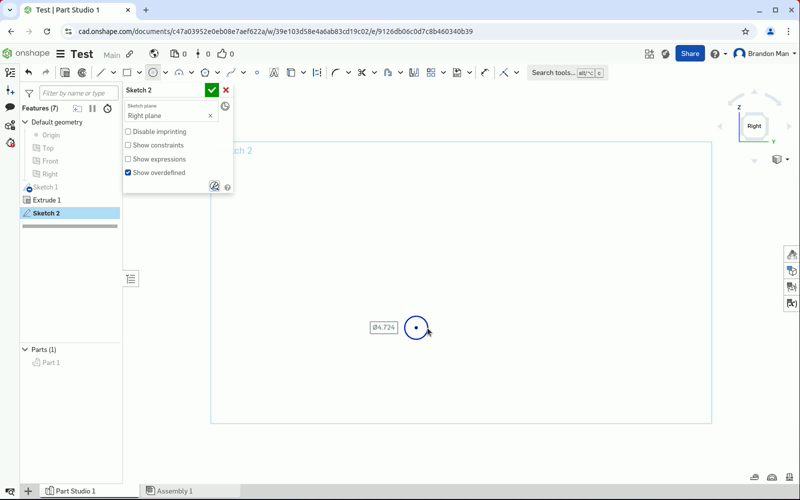
mouse_move(411, 321)
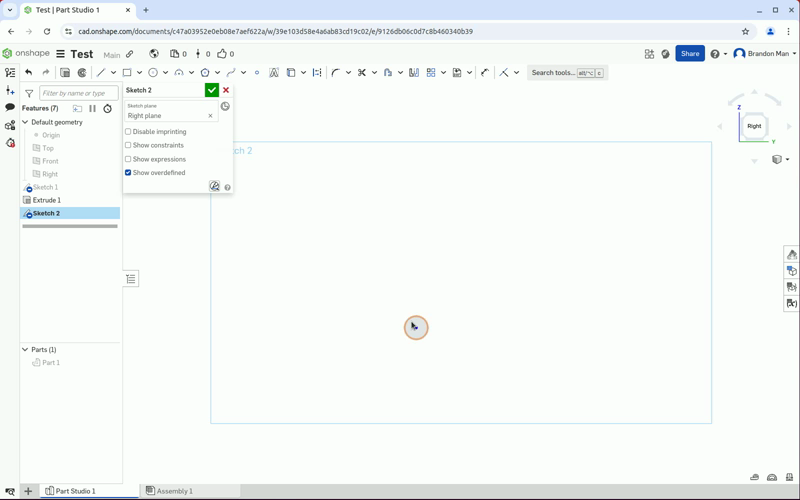
scroll(6)
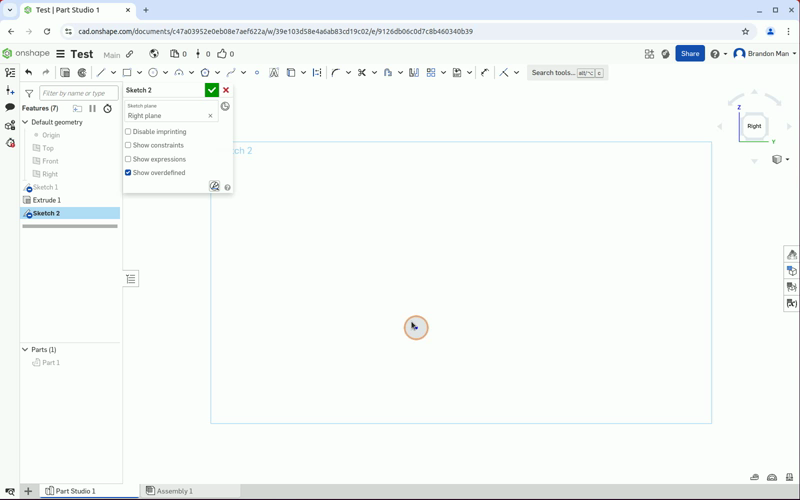
scroll(6)
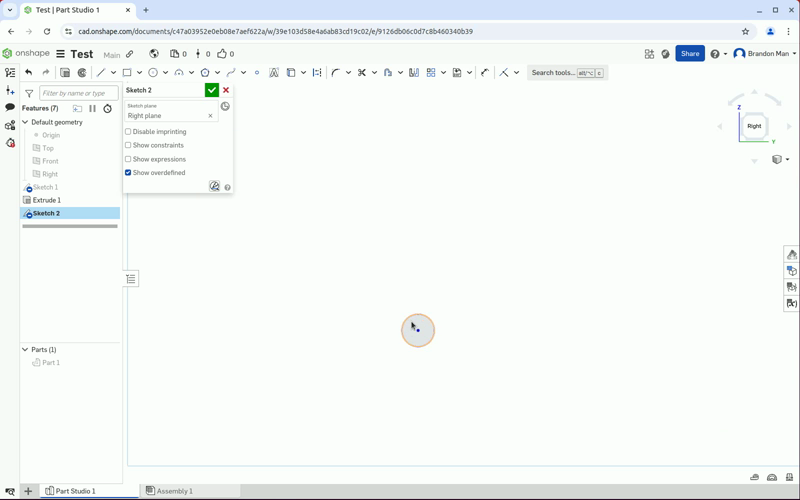
scroll(6)
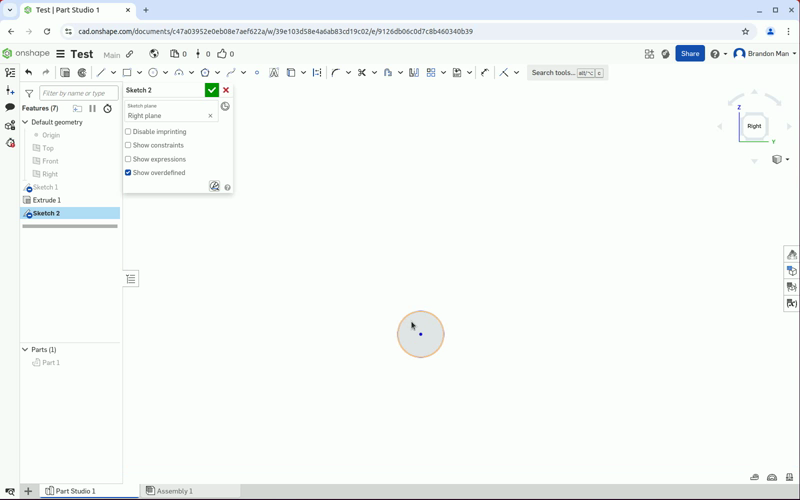
scroll(6)
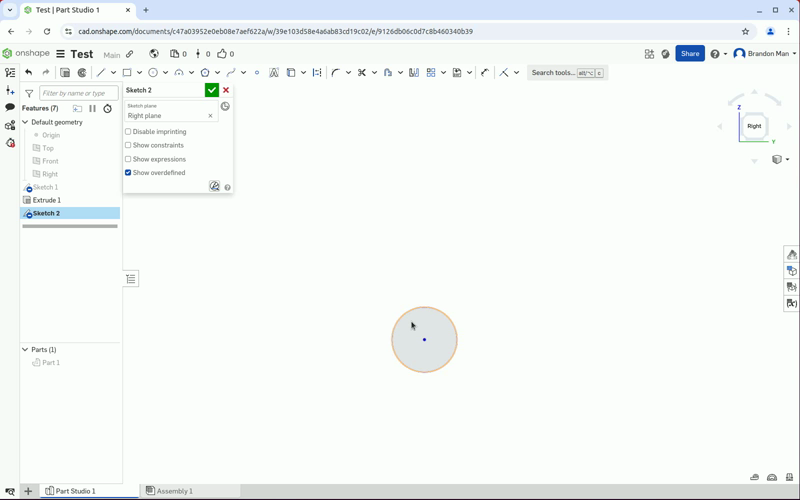
scroll(6)
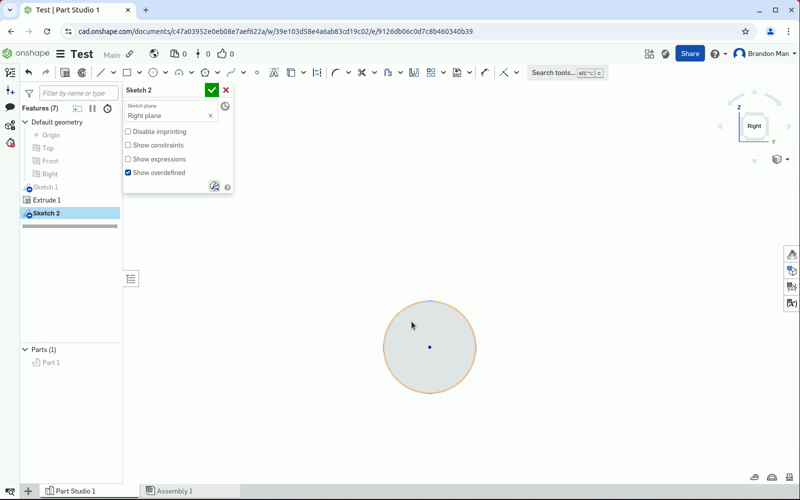
scroll(6)
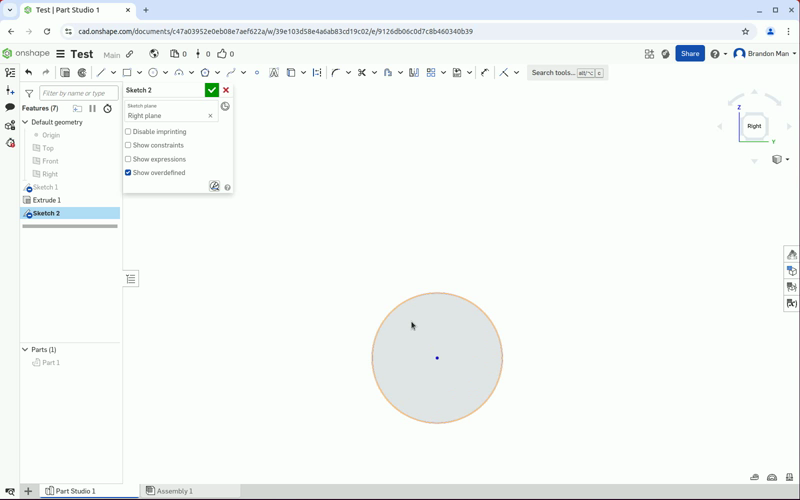
scroll(6)
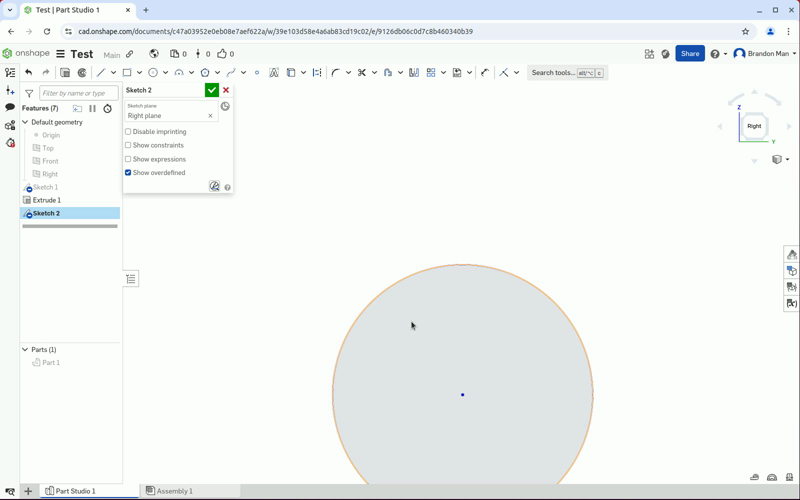
click(411, 321)
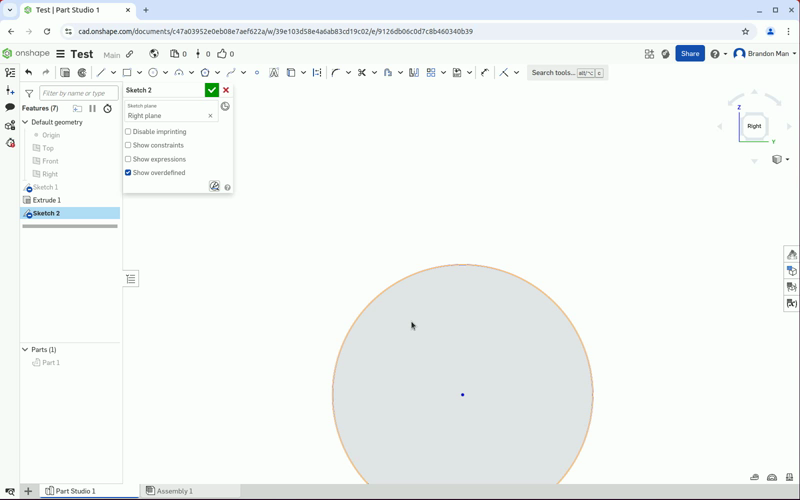
scroll(-6)
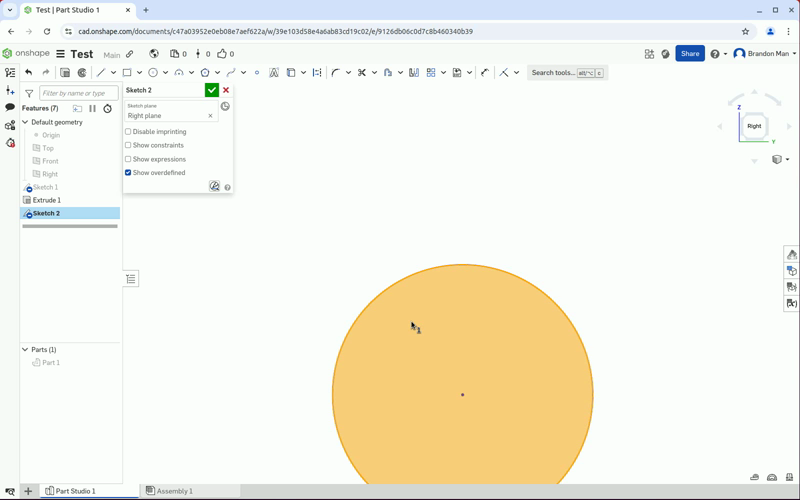
scroll(-6)
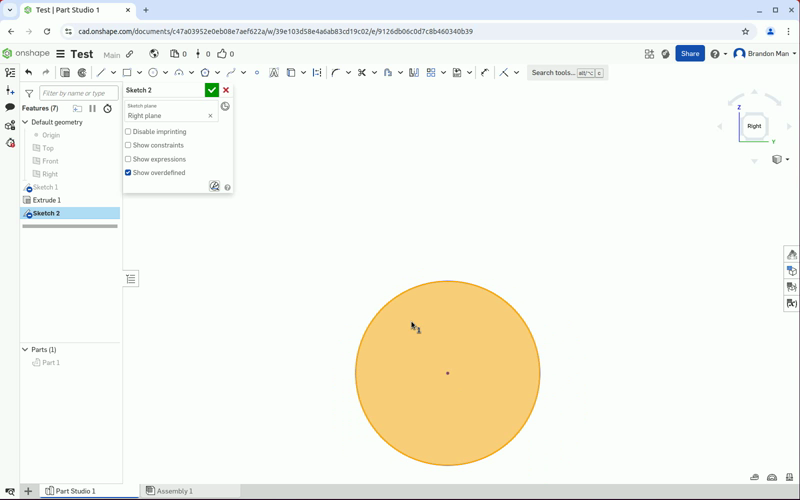
scroll(-6)
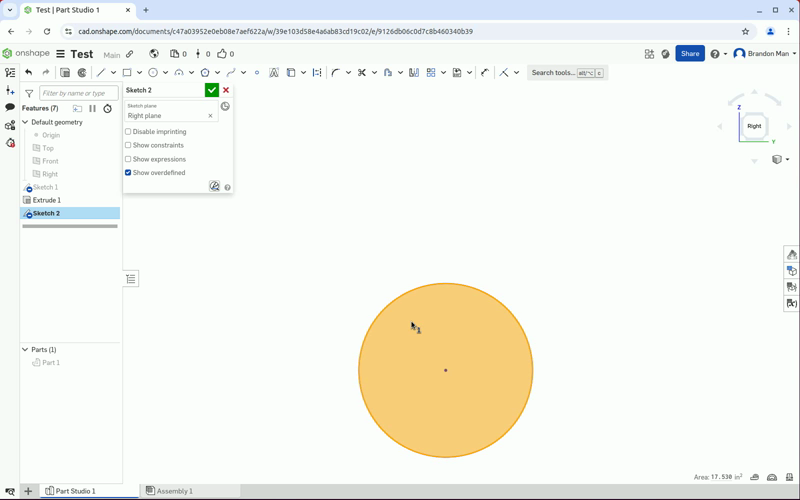
scroll(-6)
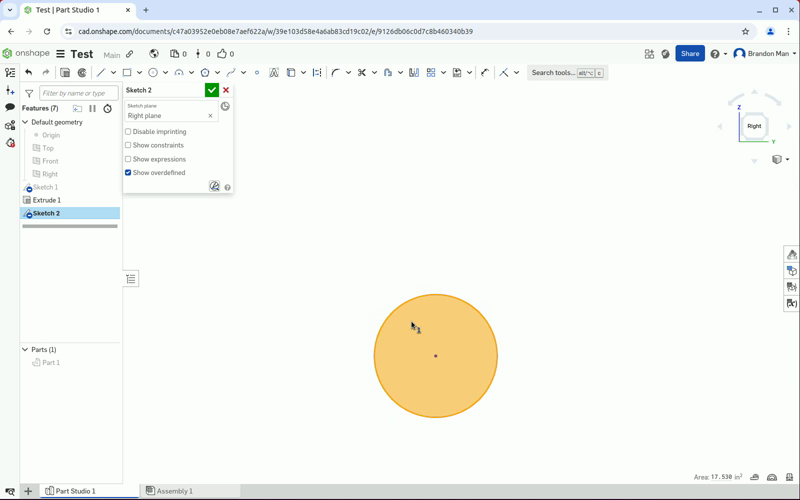
scroll(-6)
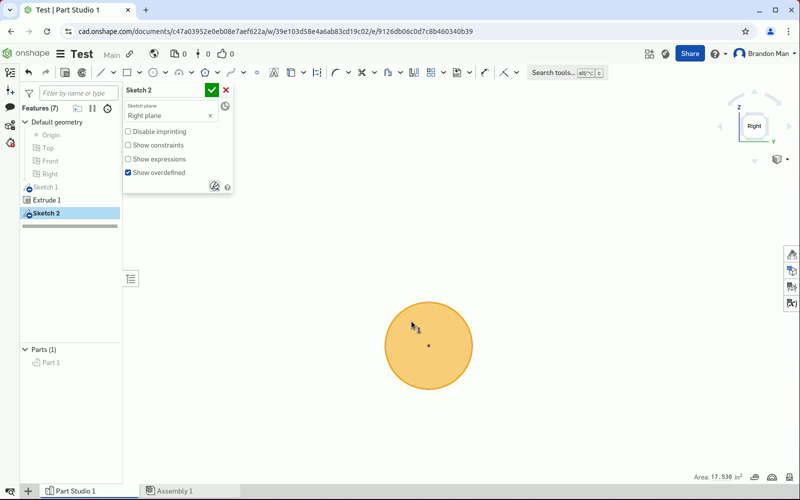
scroll(-6)
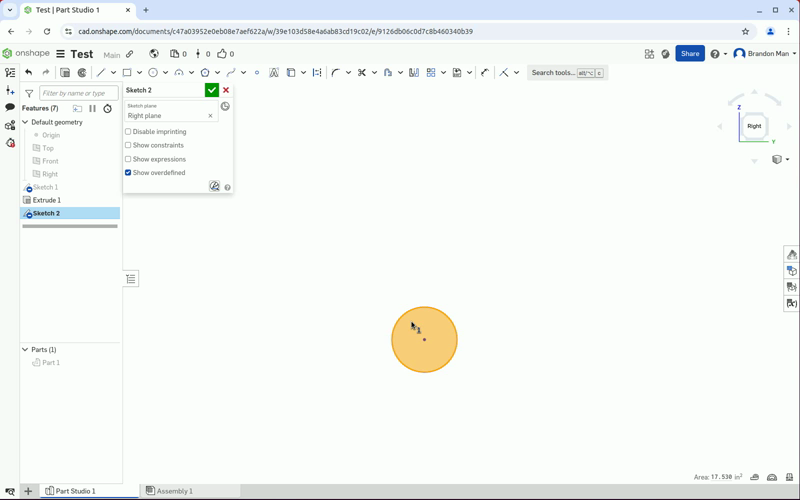
scroll(-6)
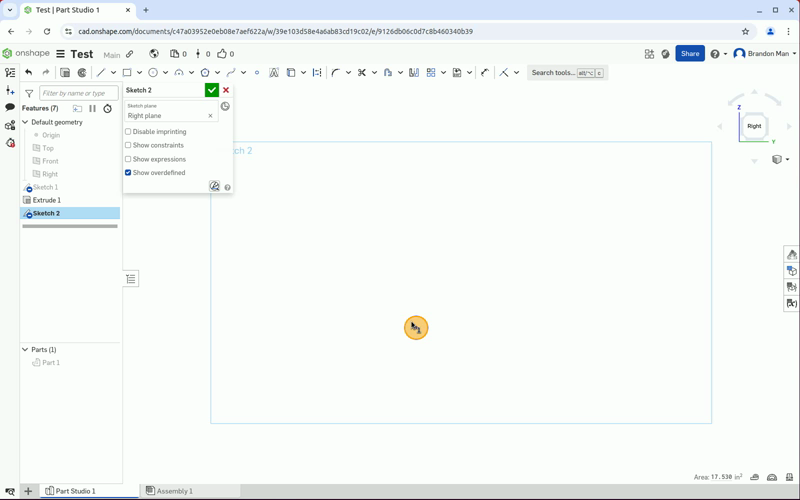
mouse_move(73, 352)
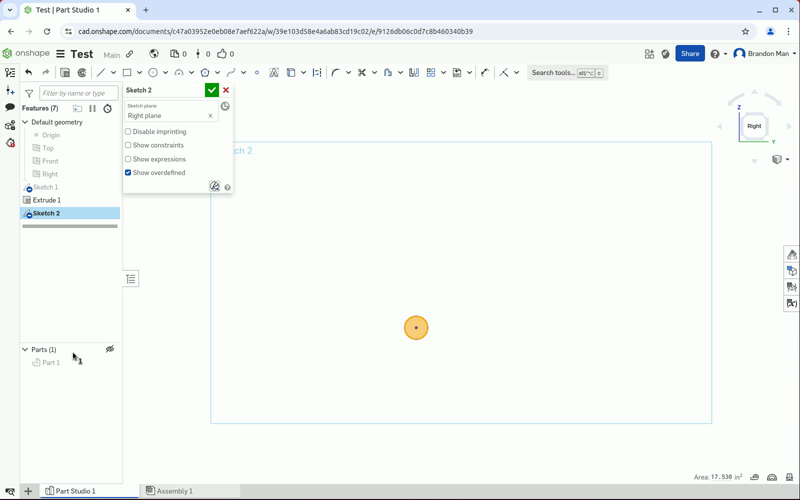
key(shift+y)
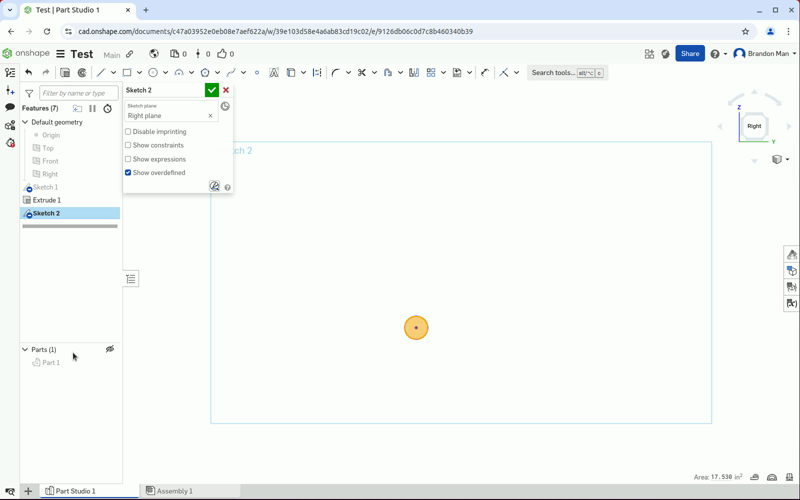
key(shift+e)
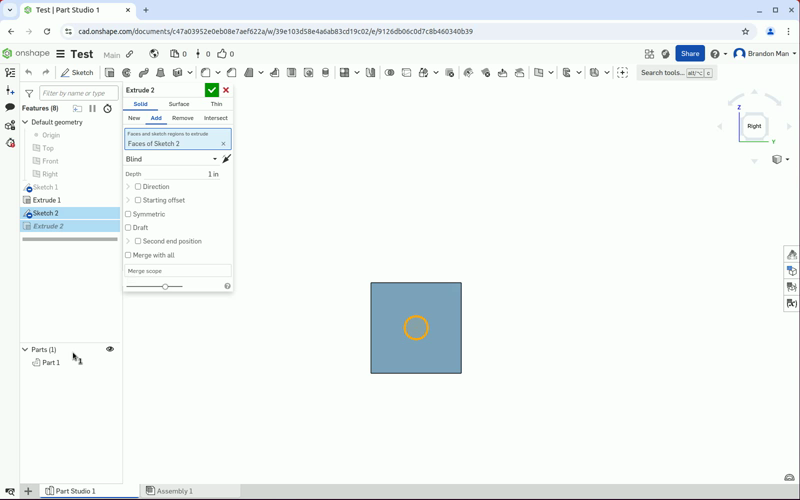
mouse_move(143, 106)
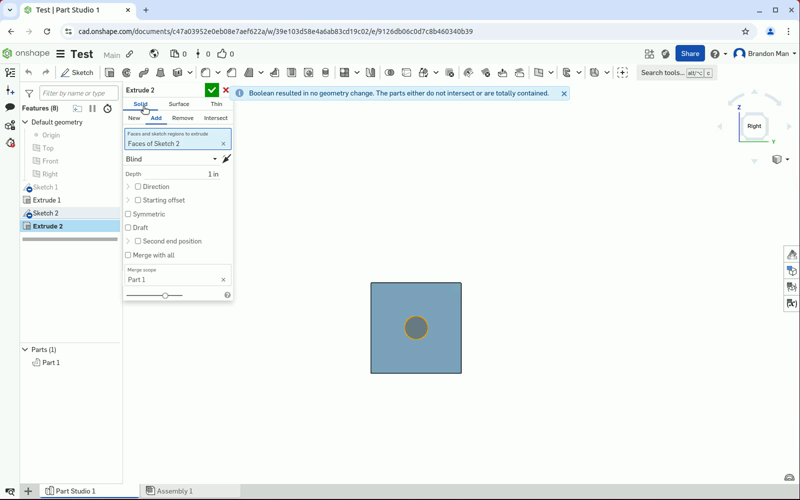
click(143, 106)
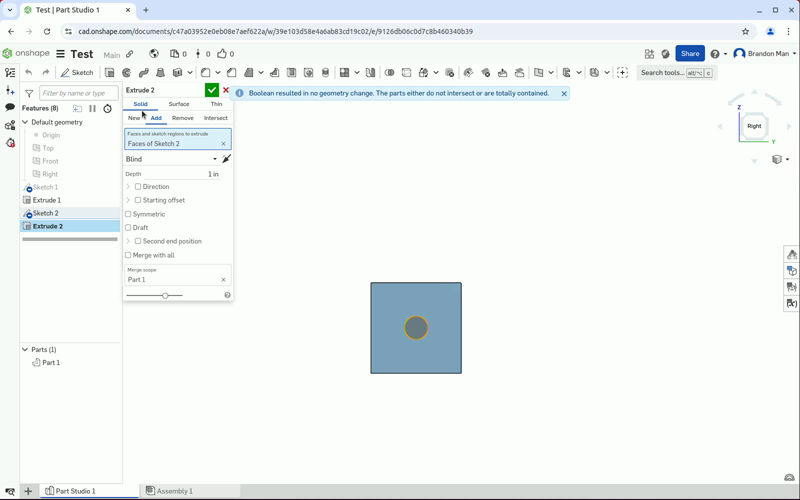
mouse_move(137, 120)
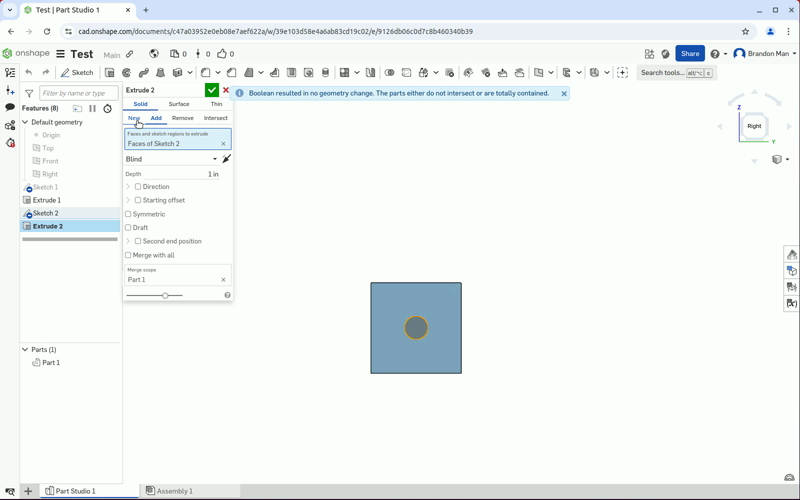
click(137, 120)
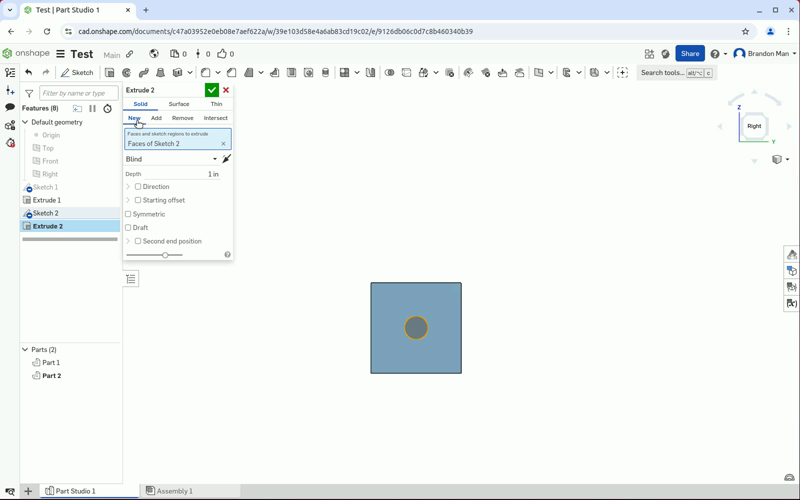
key(tab, 4)
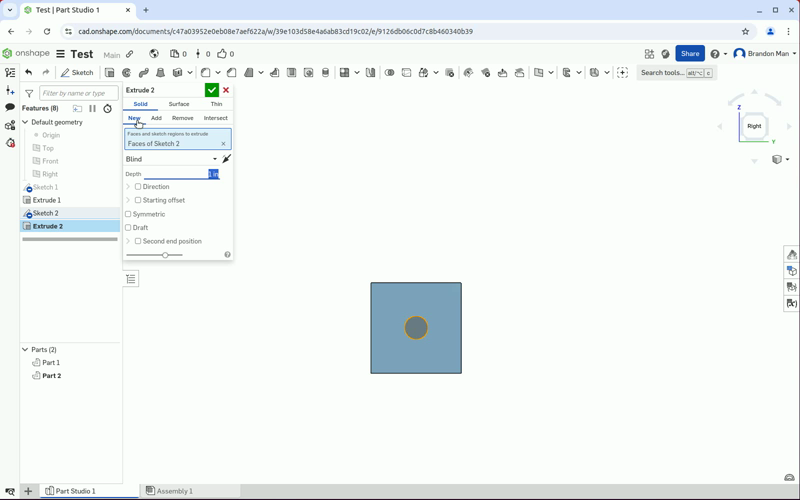
text(-4.574)
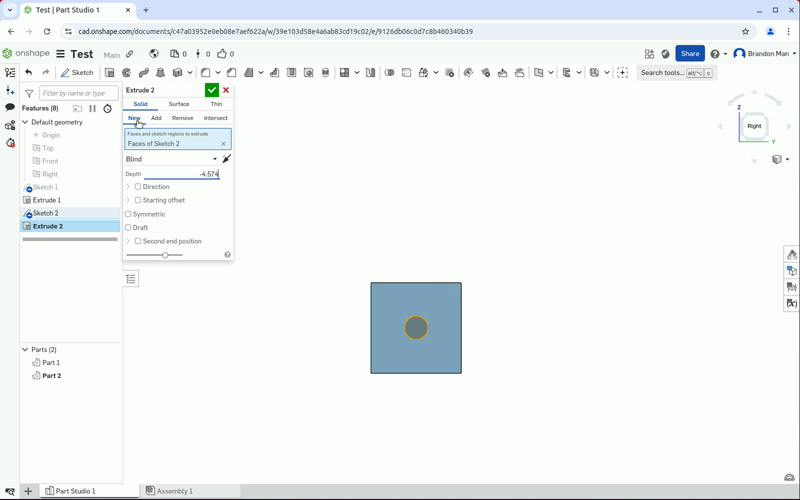
key(enter)
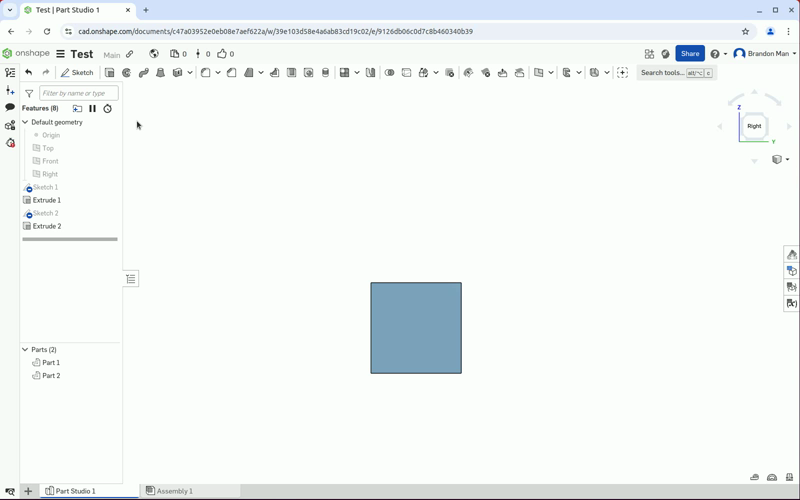
key(shift+h)
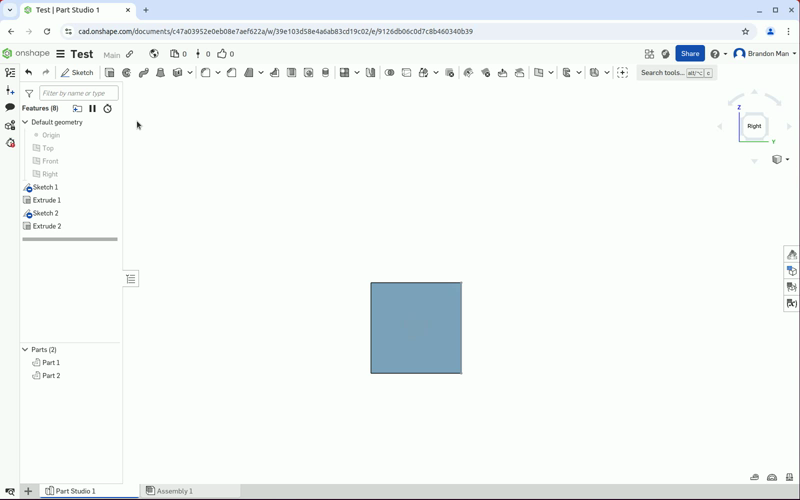
key(shift+h)
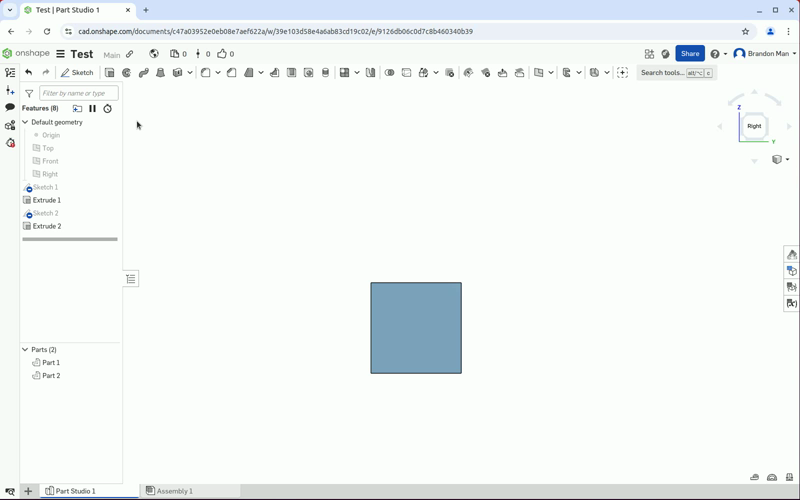
mouse_move(73, 189)
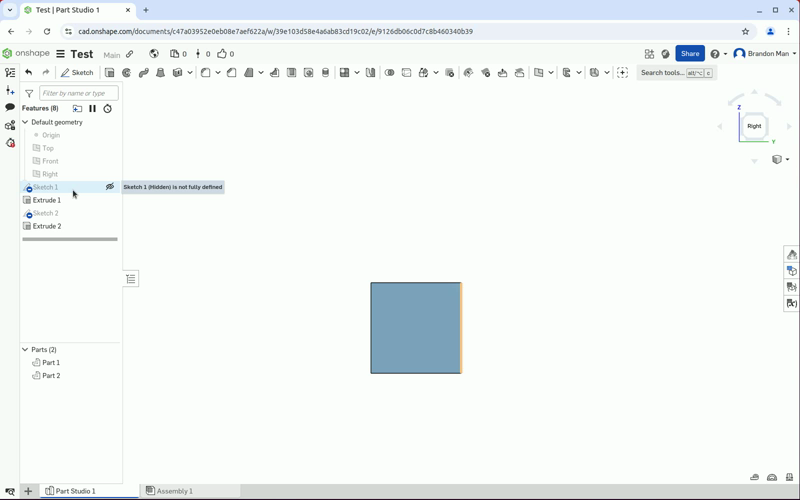
click(73, 189)
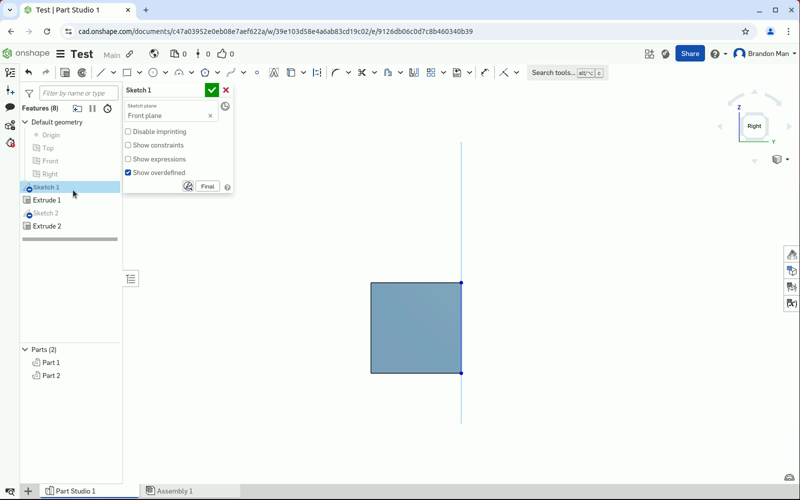
mouse_move(229, 92)
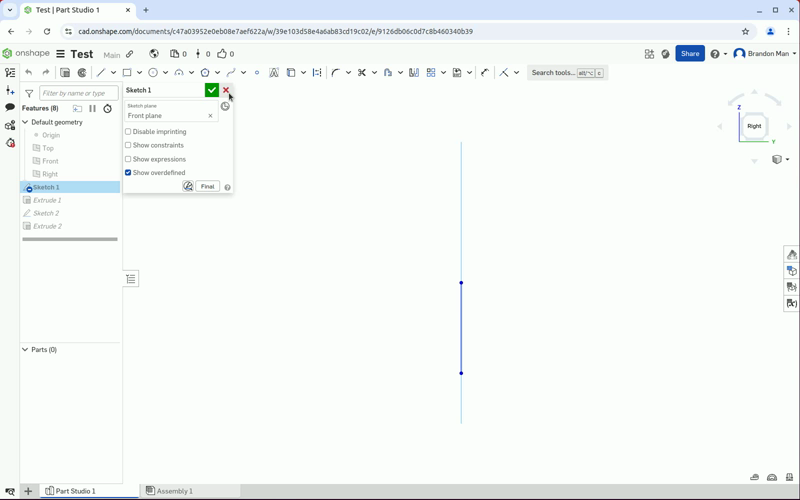
click(229, 92)
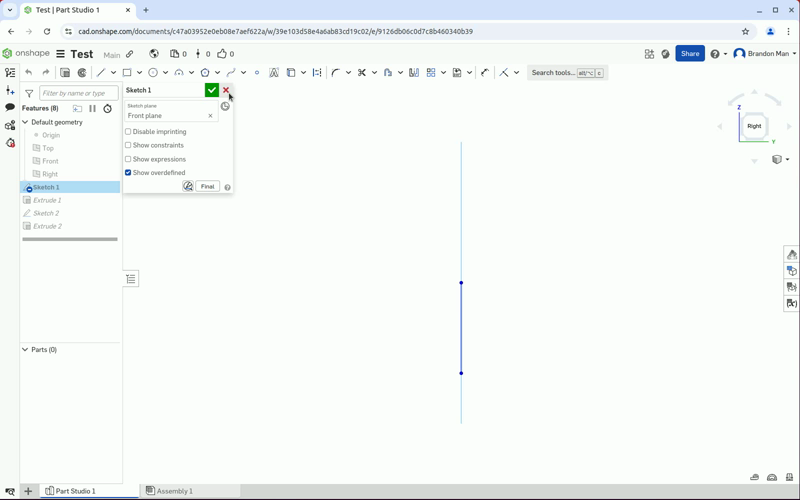
key(shift+s)
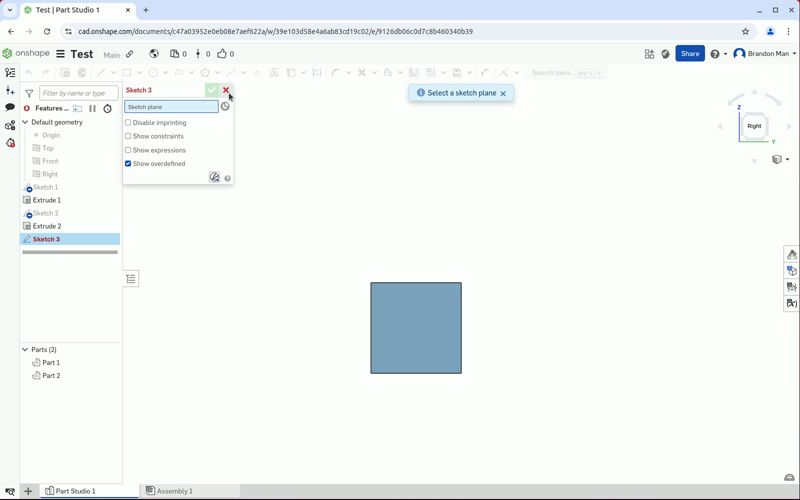
mouse_move(73, 176)
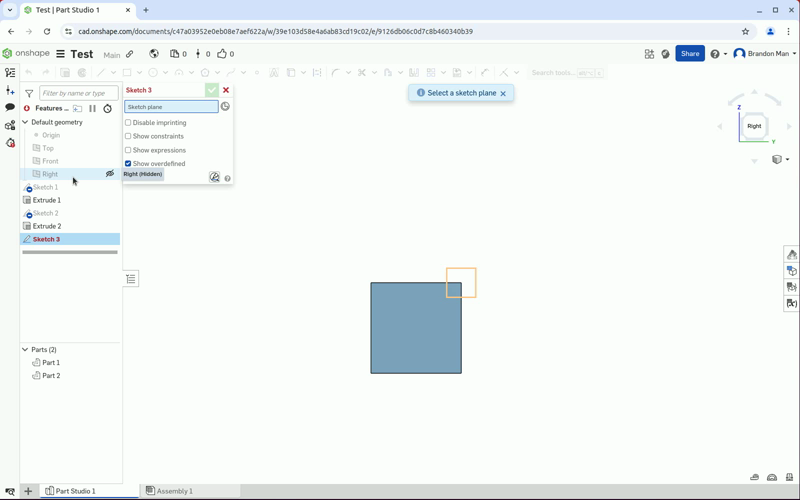
click(73, 176)
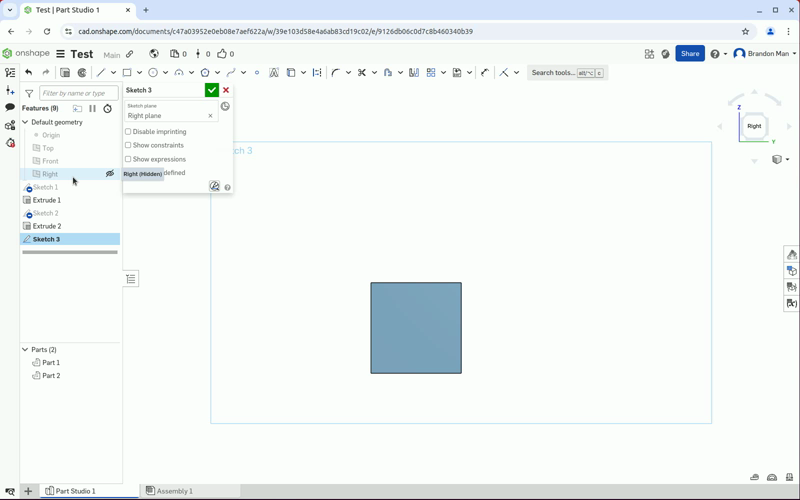
mouse_move(73, 352)
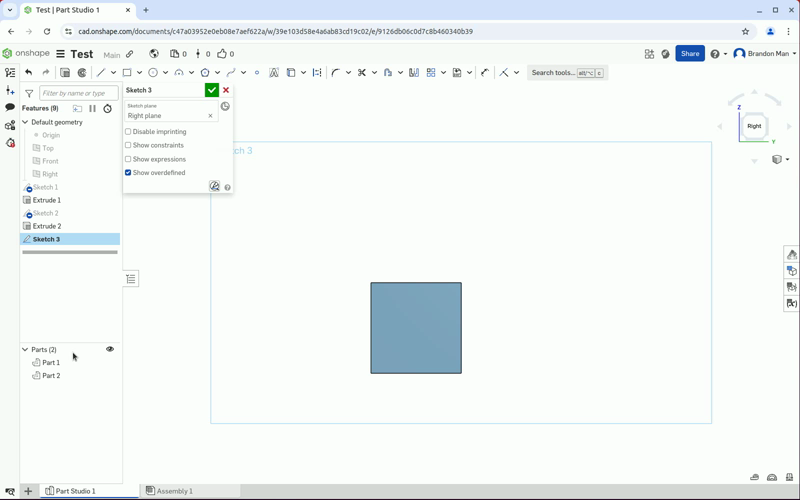
key(y)
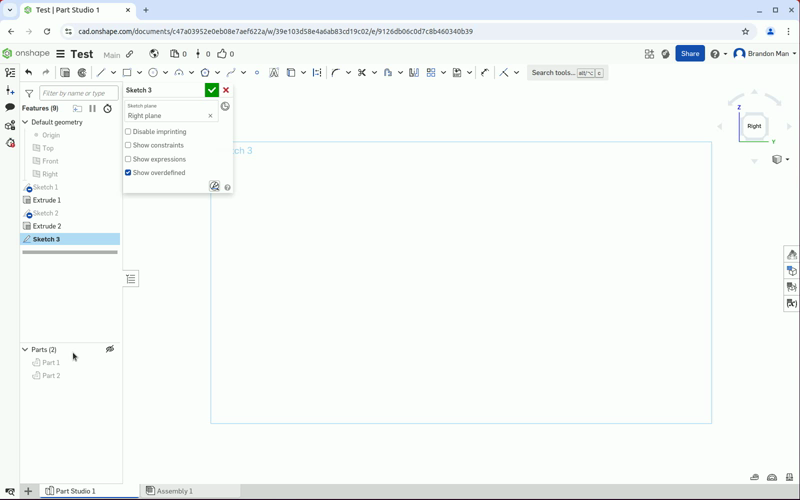
key(c)
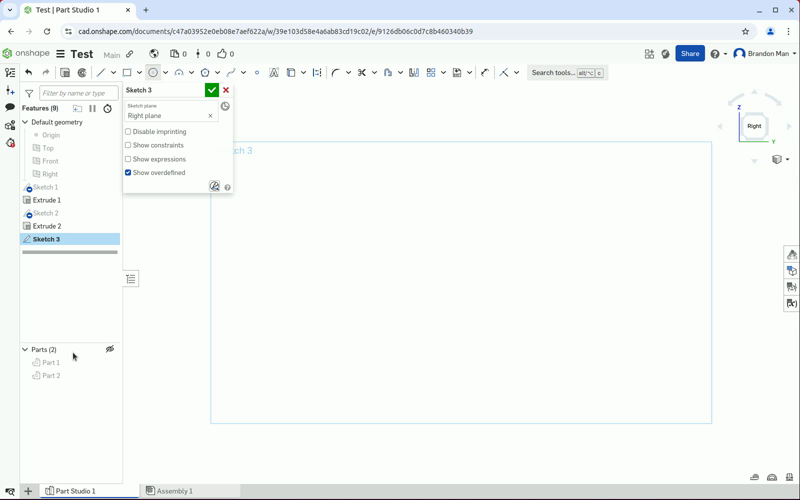
key_down(shift)
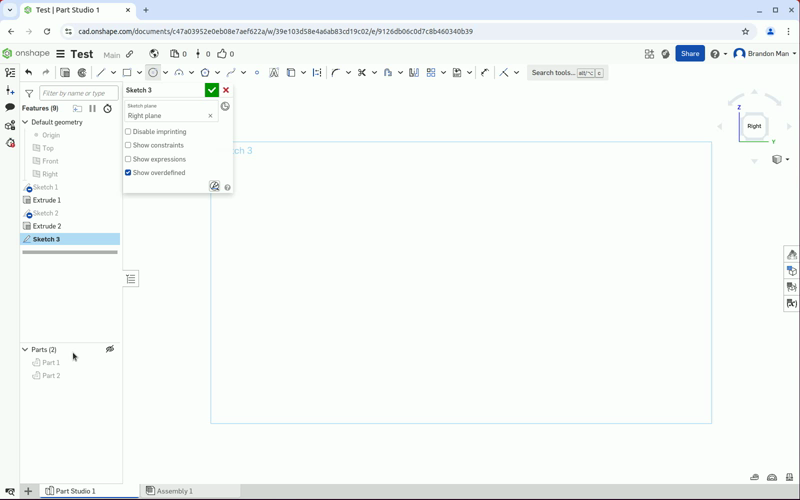
mouse_move(416, 327)
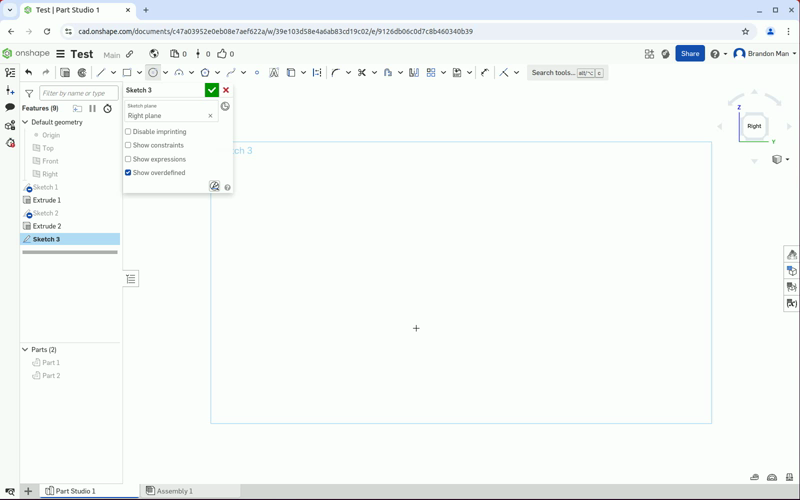
click(416, 327)
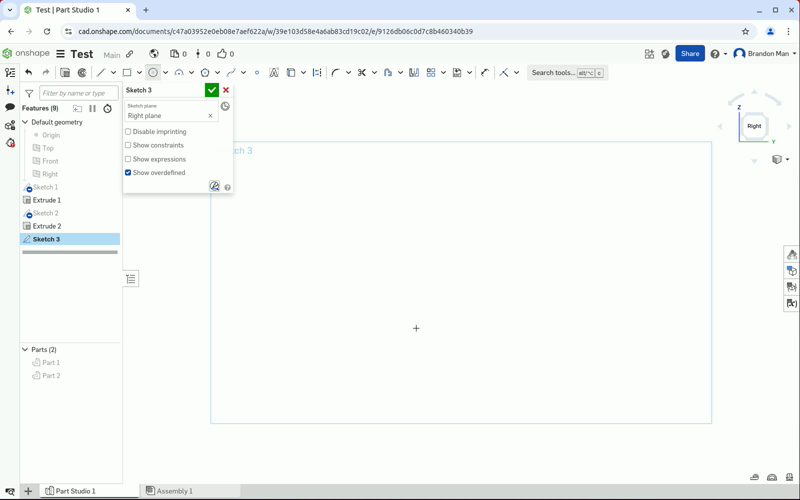
key_up(shift)
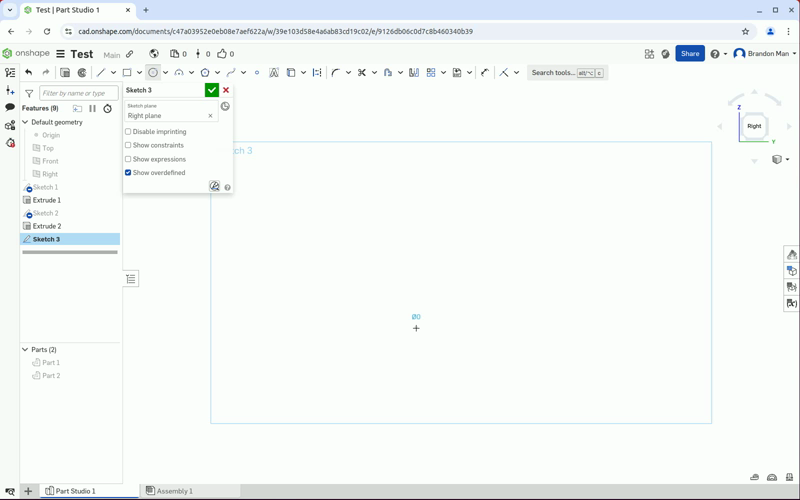
mouse_move(427, 327)
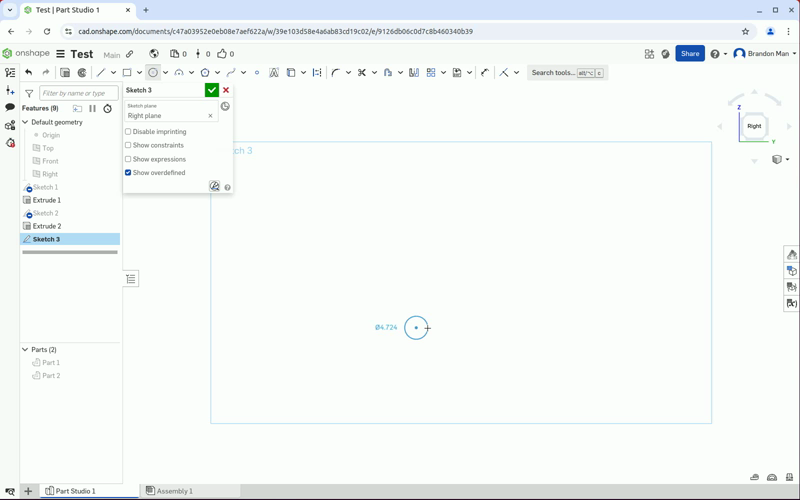
click(427, 327)
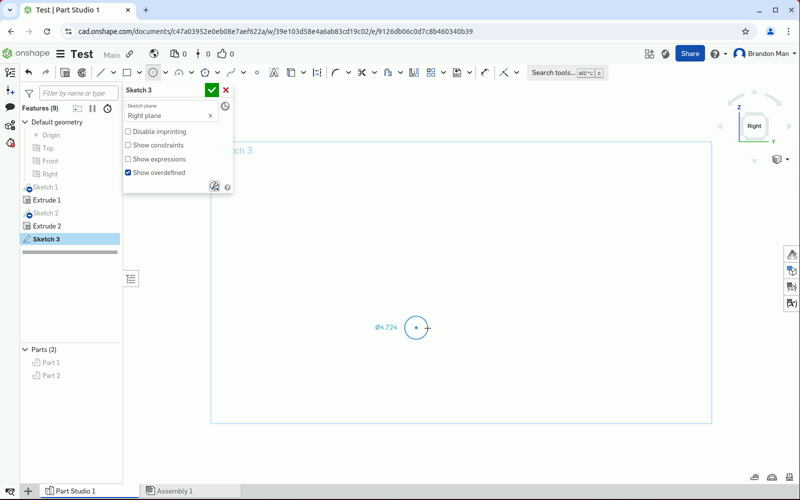
key(esc)
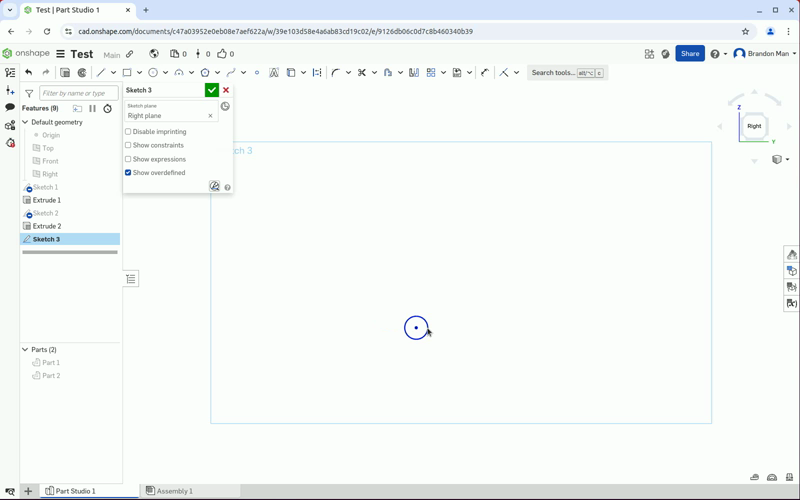
mouse_move(410, 321)
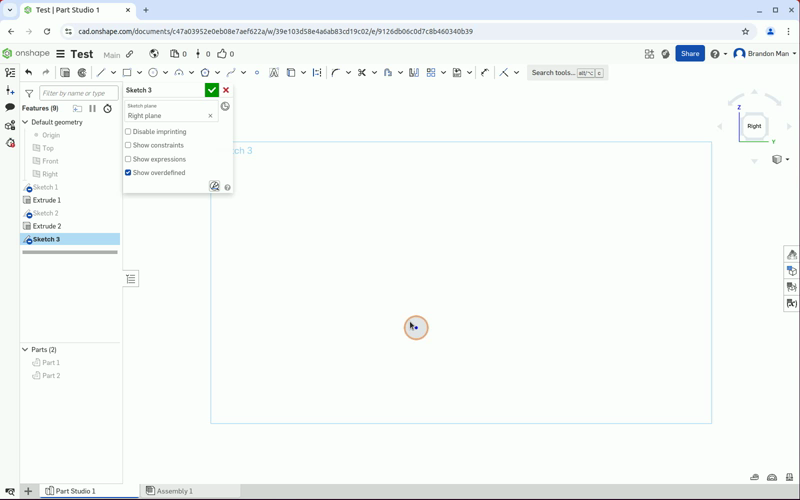
scroll(6)
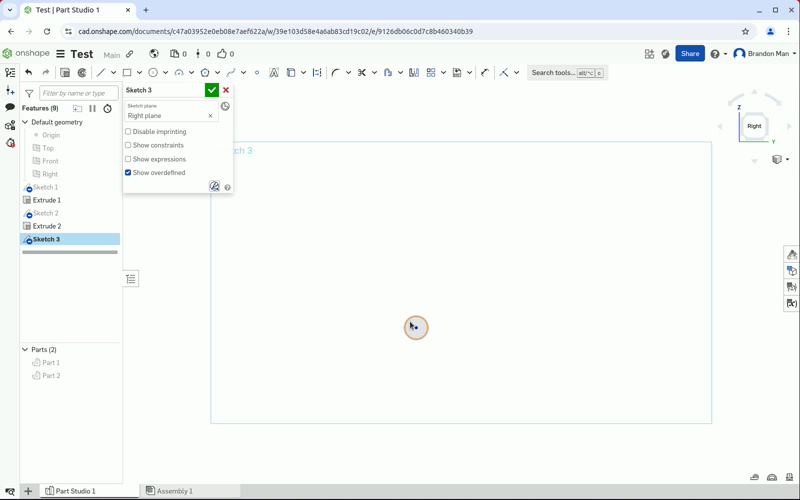
scroll(6)
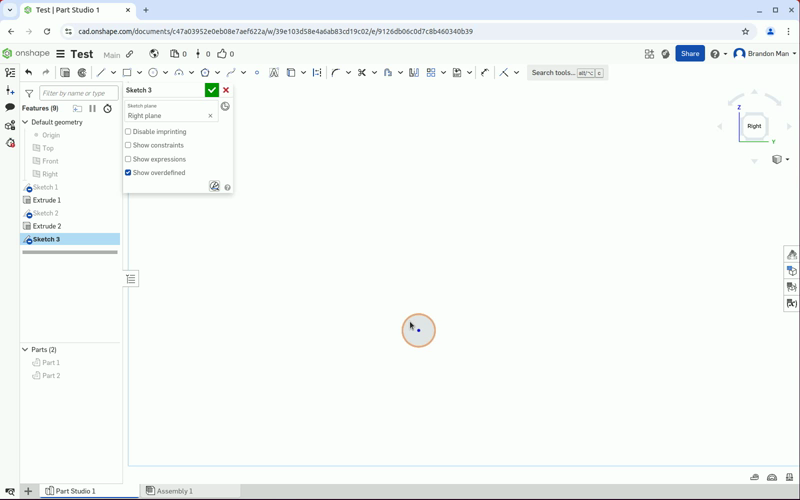
scroll(6)
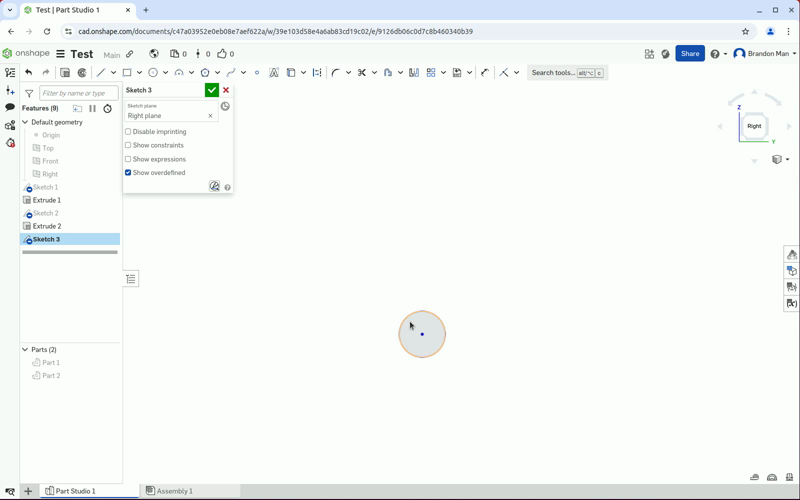
scroll(6)
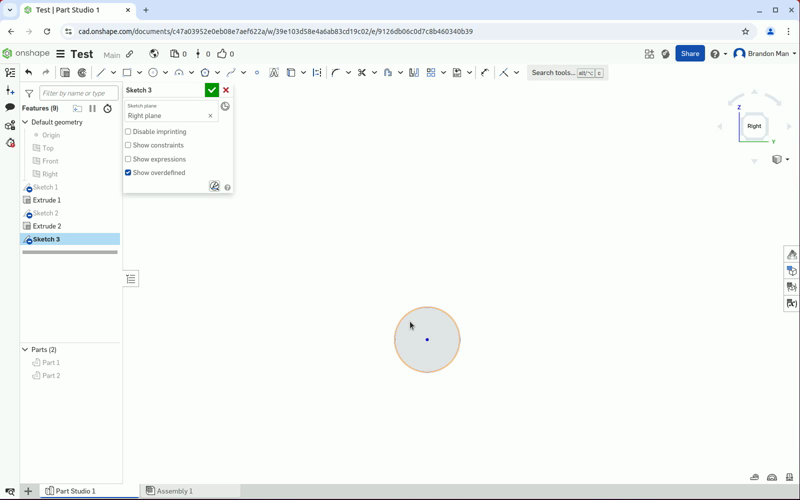
scroll(6)
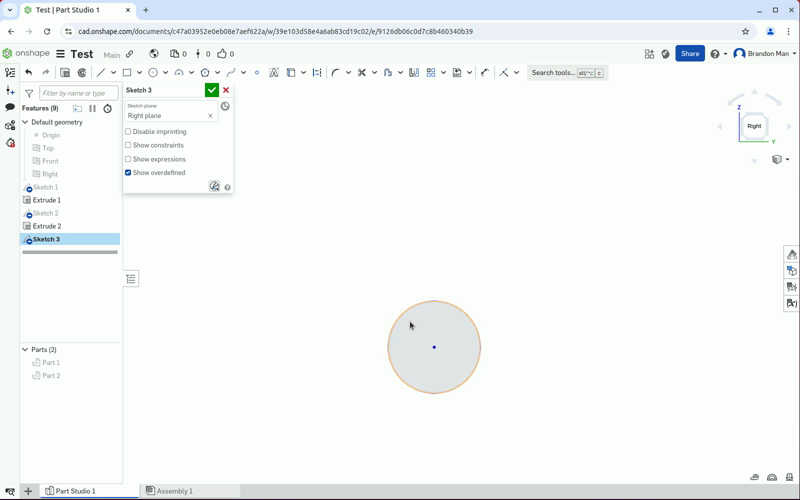
scroll(6)
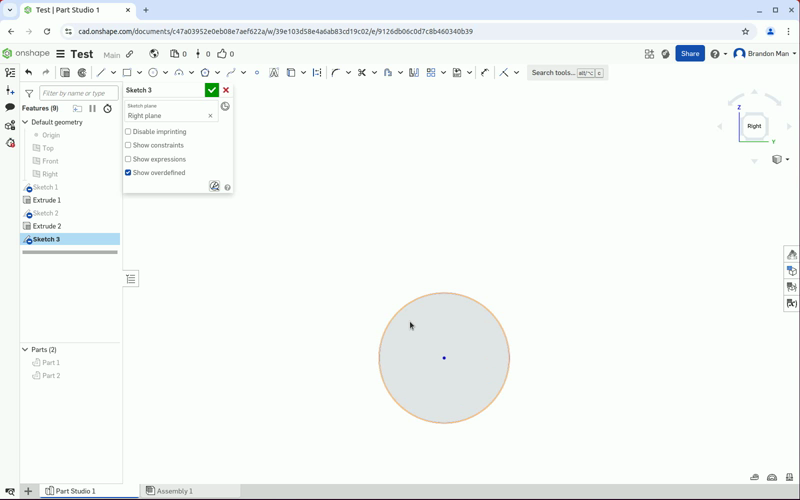
scroll(6)
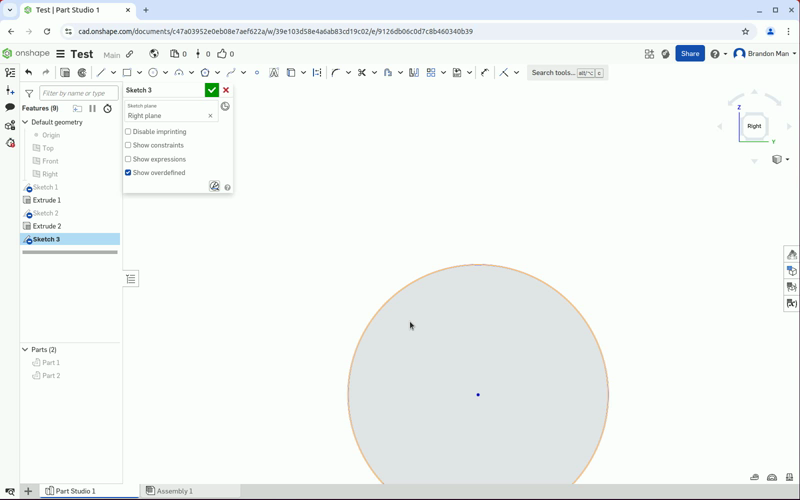
click(410, 321)
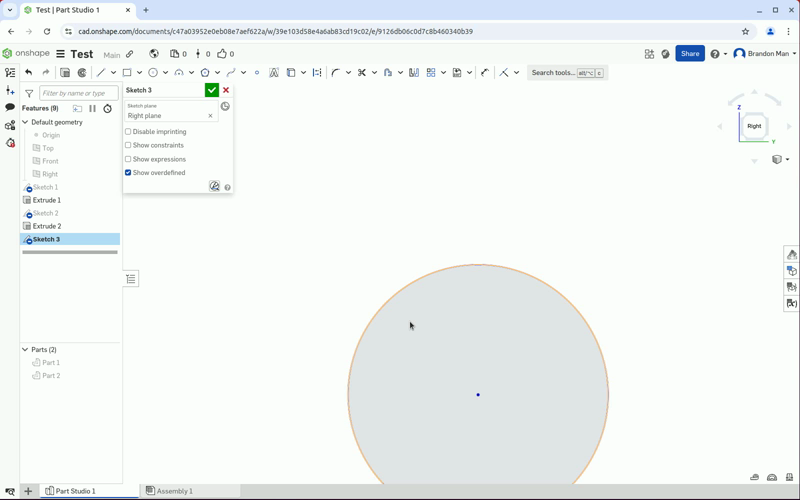
scroll(-6)
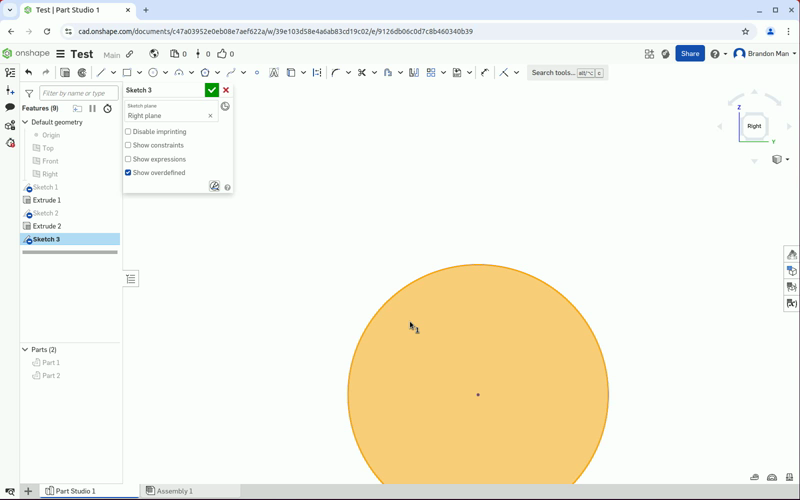
scroll(-6)
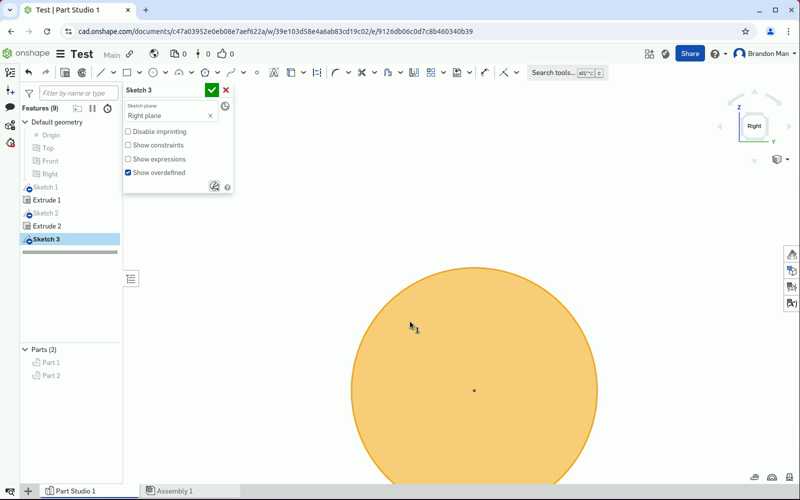
scroll(-6)
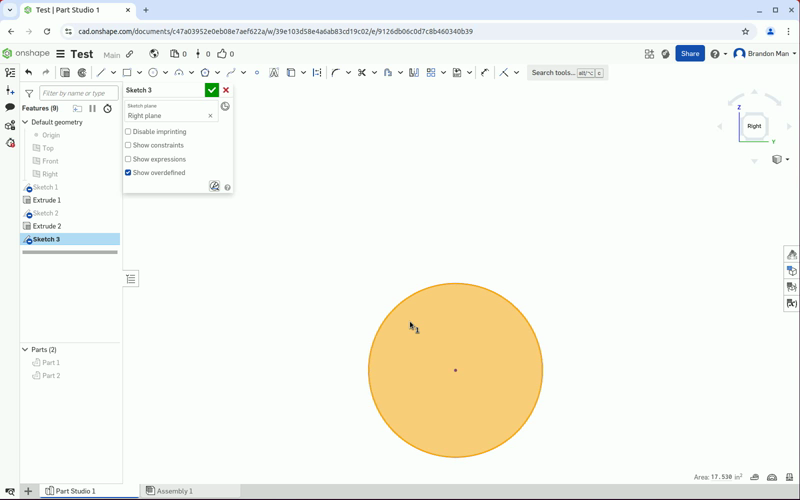
scroll(-6)
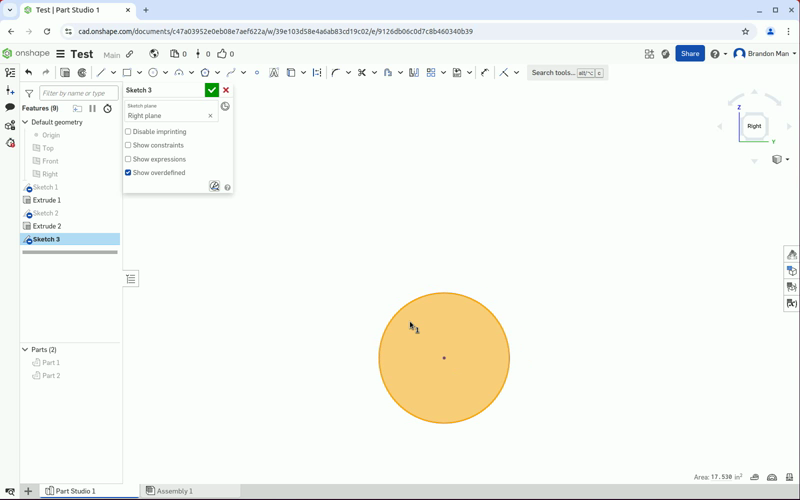
scroll(-6)
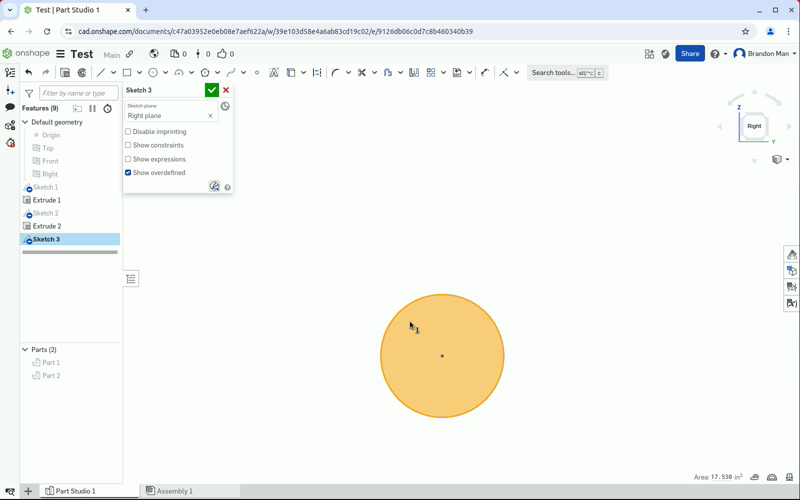
scroll(-6)
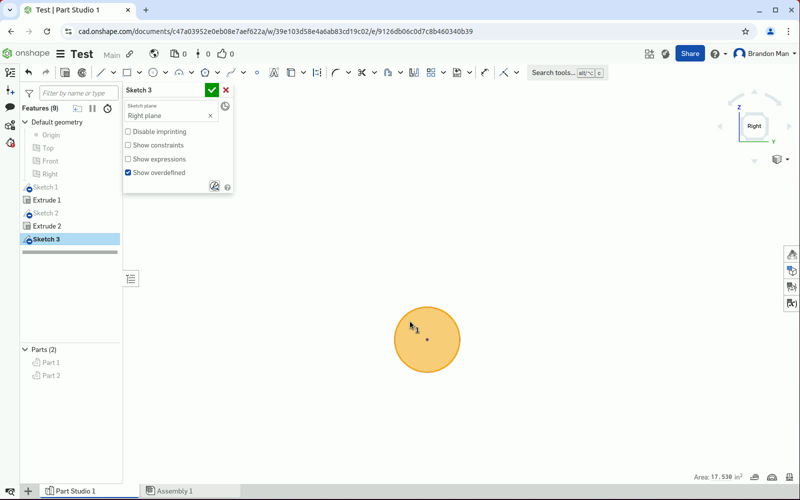
scroll(-6)
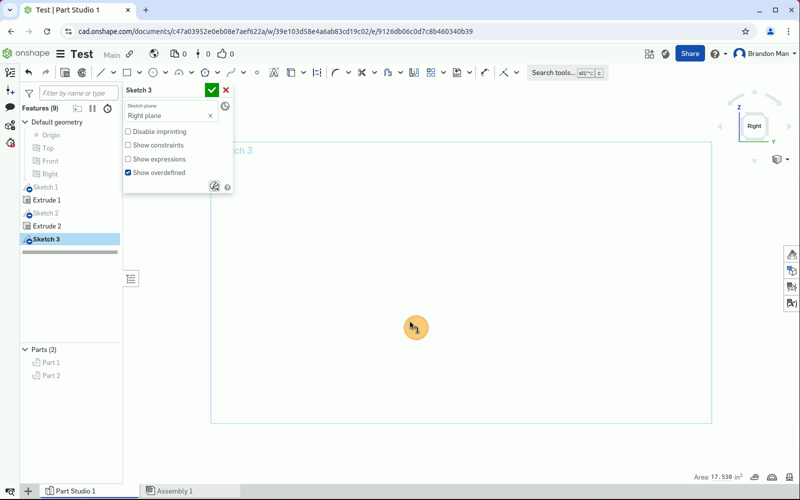
mouse_move(73, 352)
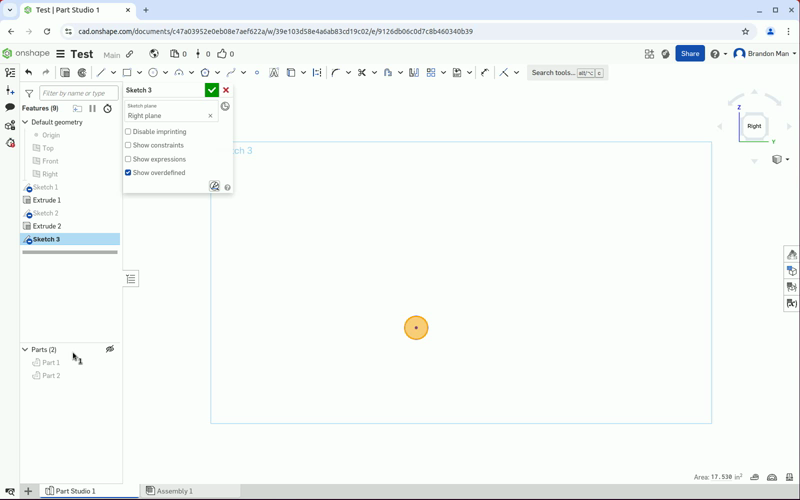
key(shift+y)
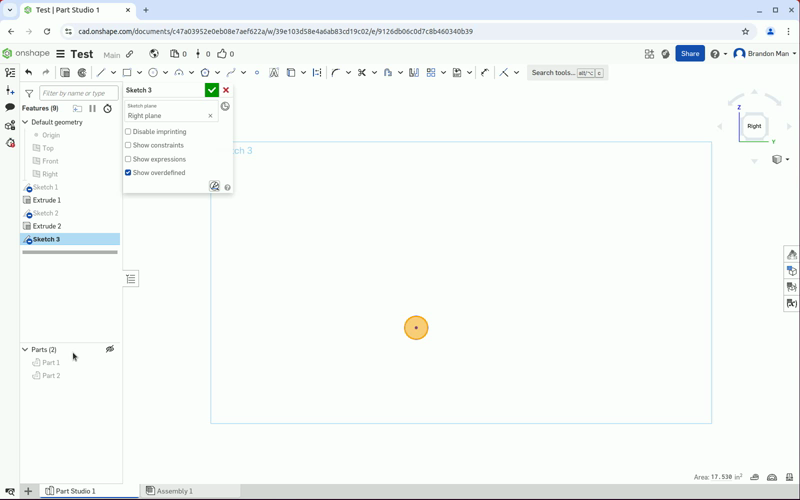
key(shift+e)
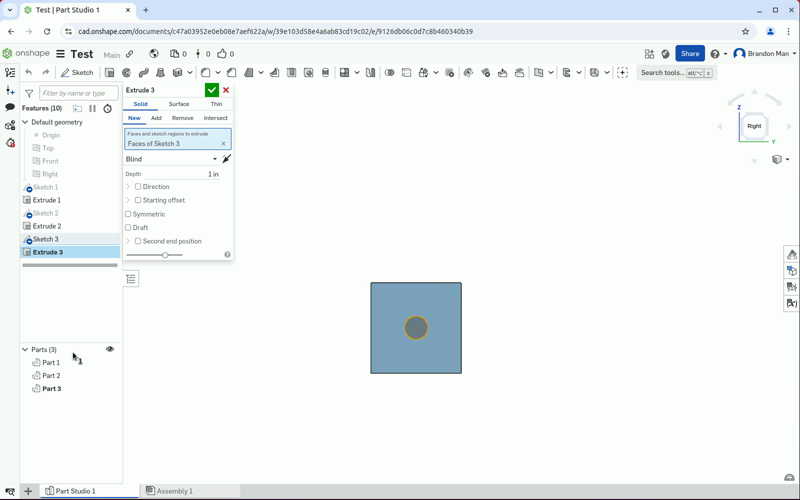
mouse_move(143, 106)
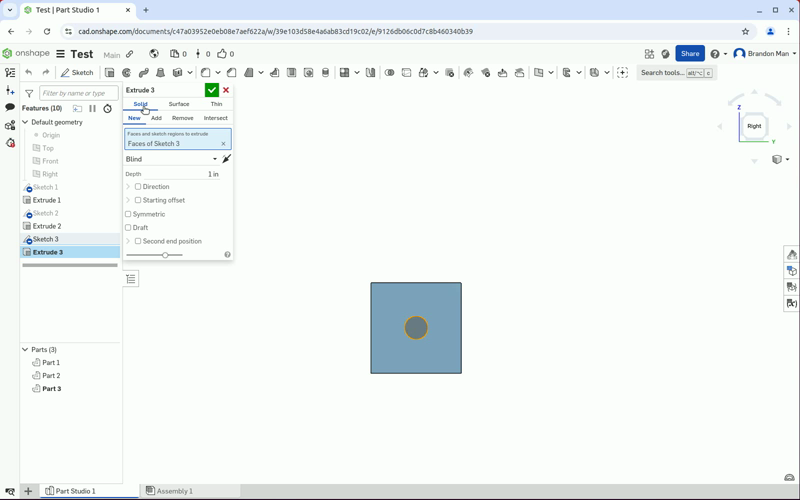
click(143, 106)
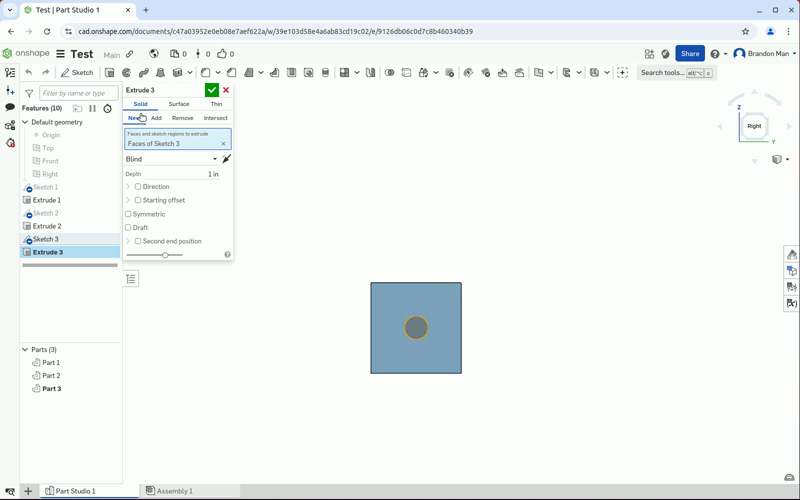
mouse_move(137, 120)
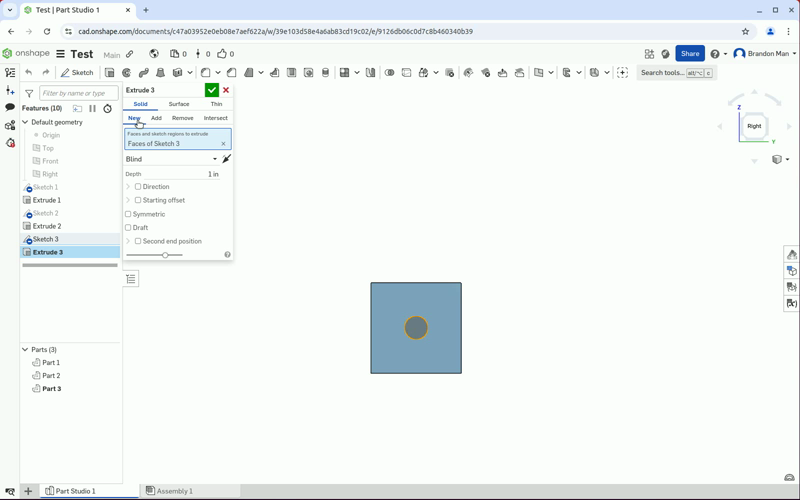
click(137, 120)
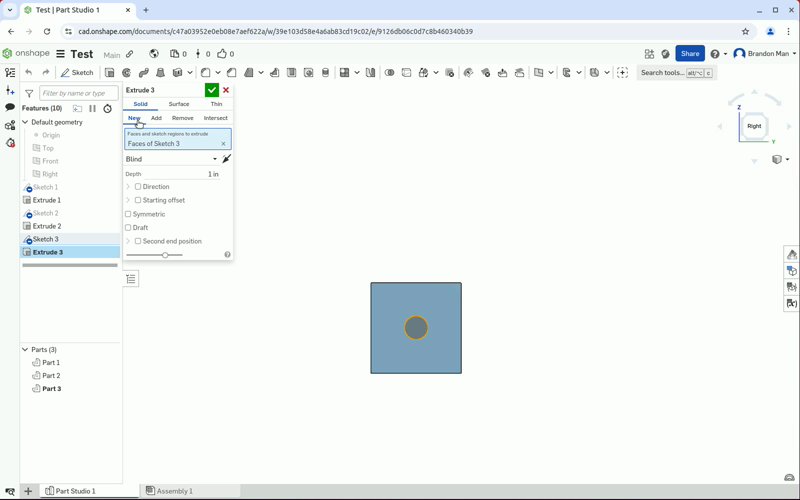
key(tab, 4)
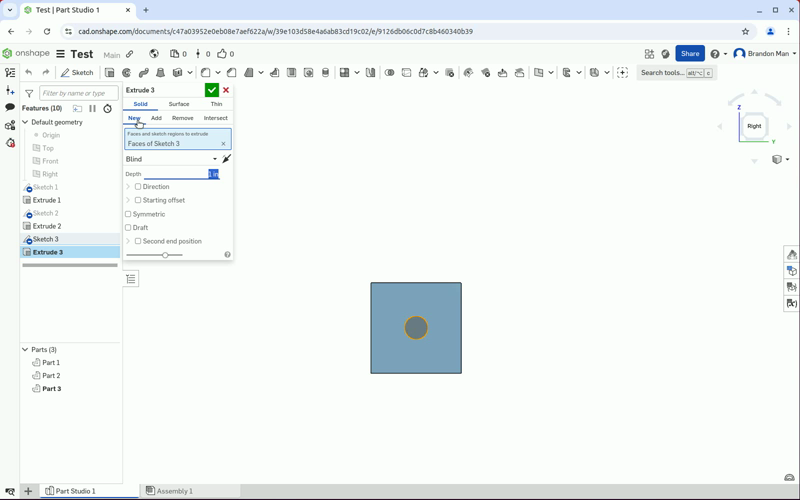
text(-4.574)
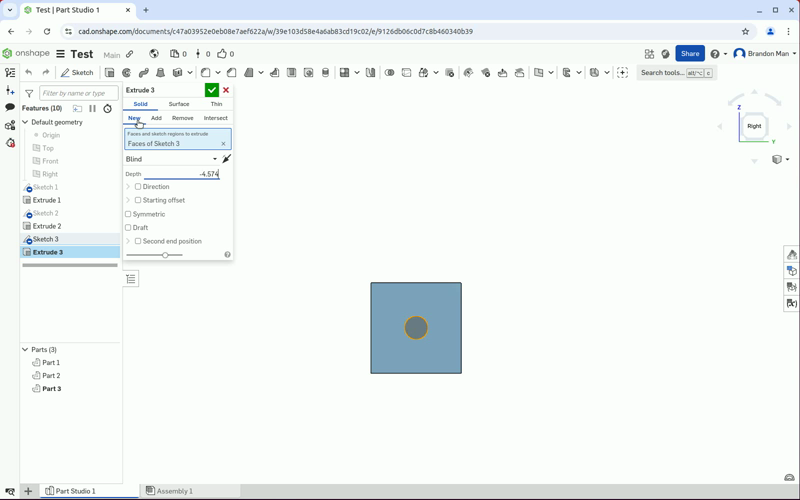
key(enter)
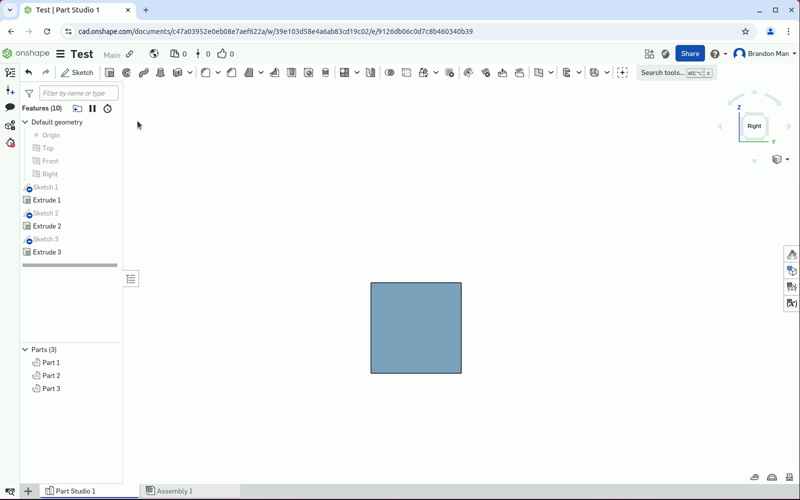
key(shift+h)
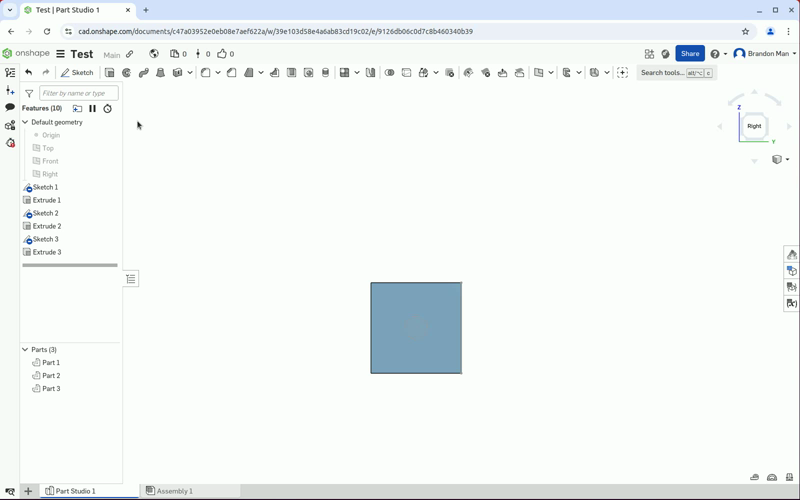
key(shift+h)
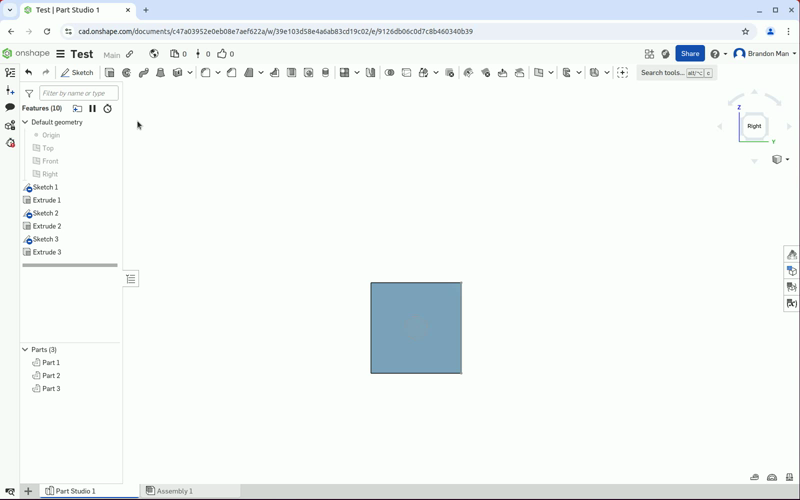
key(shift+7)
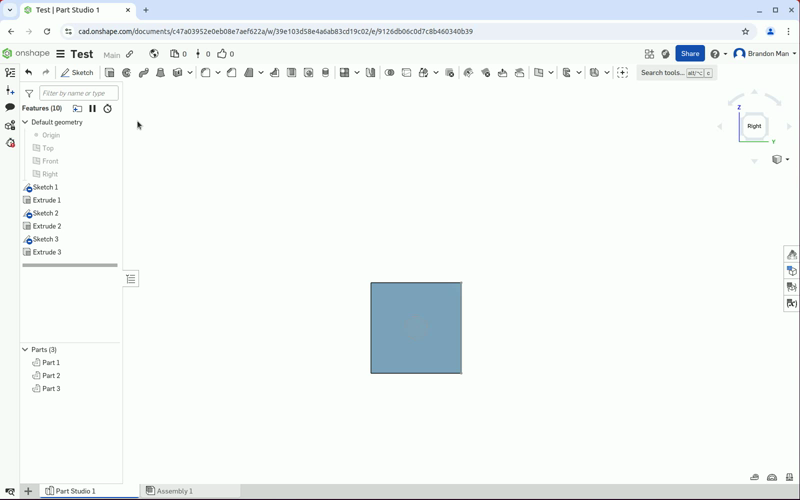
key(right, 2)
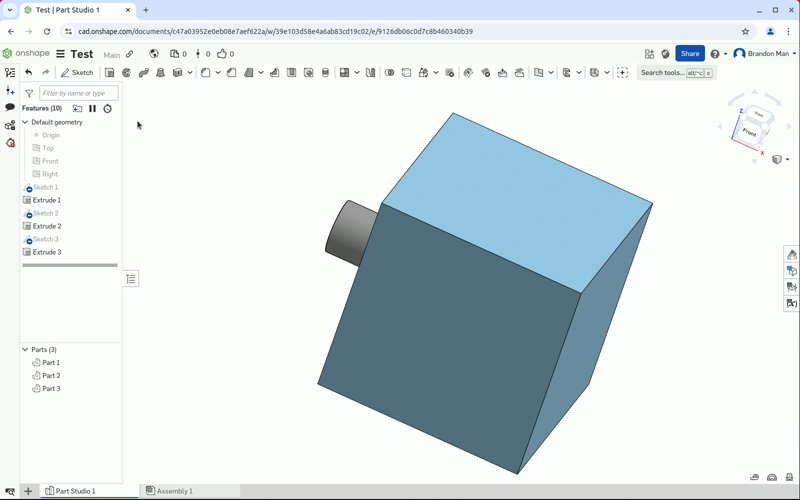
key(down, 2)
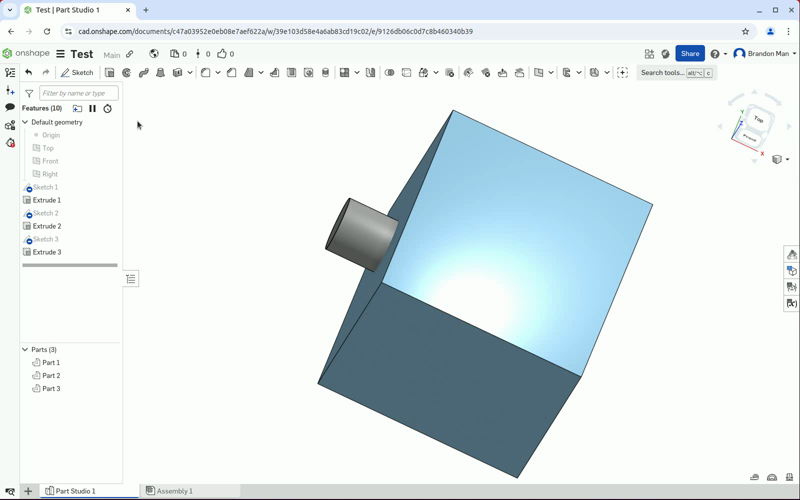
key(up, 2)
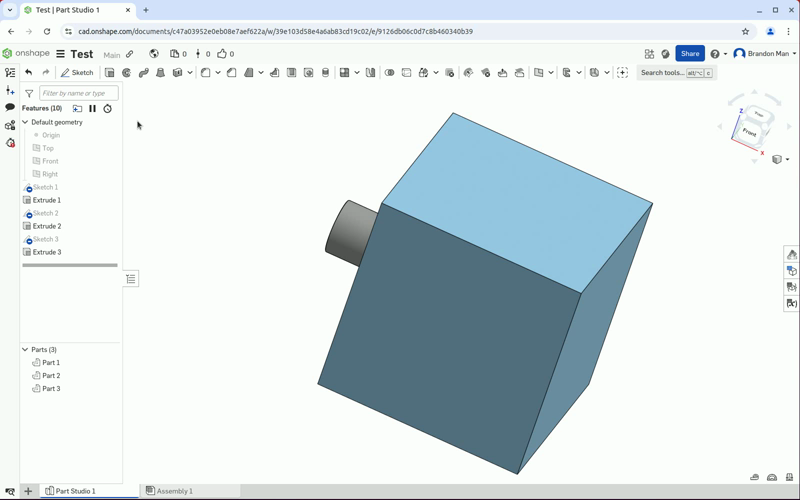
key(left, 2)
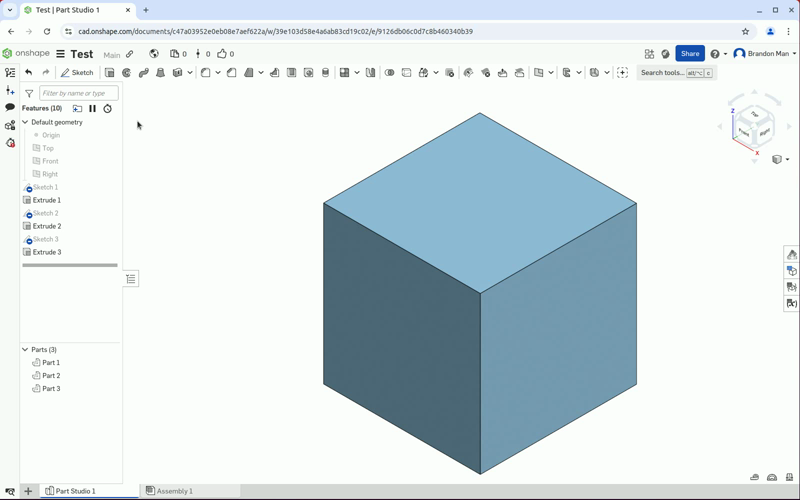
mouse_move(73, 189)
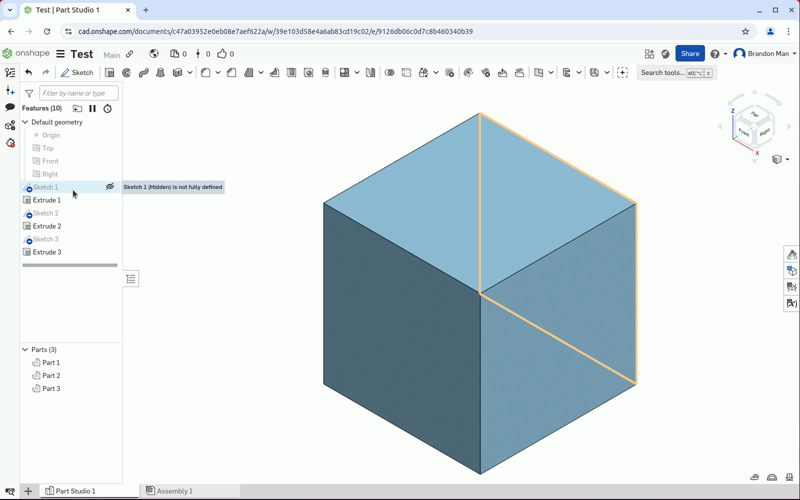
click(73, 189)